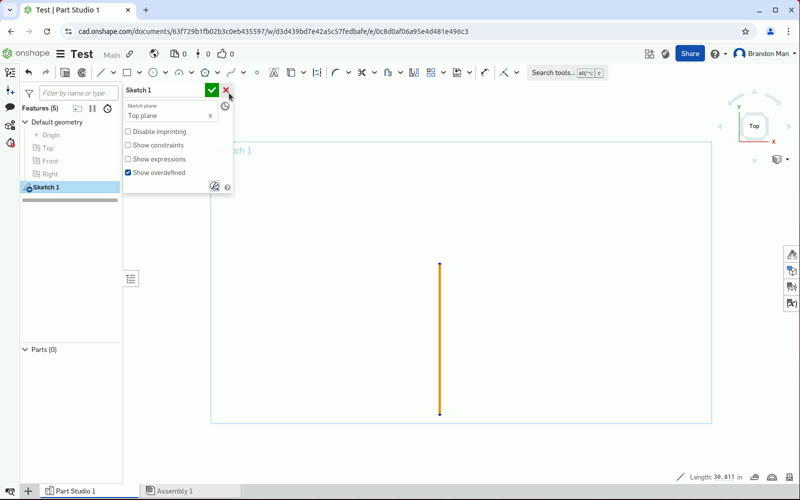
key(shift+h)
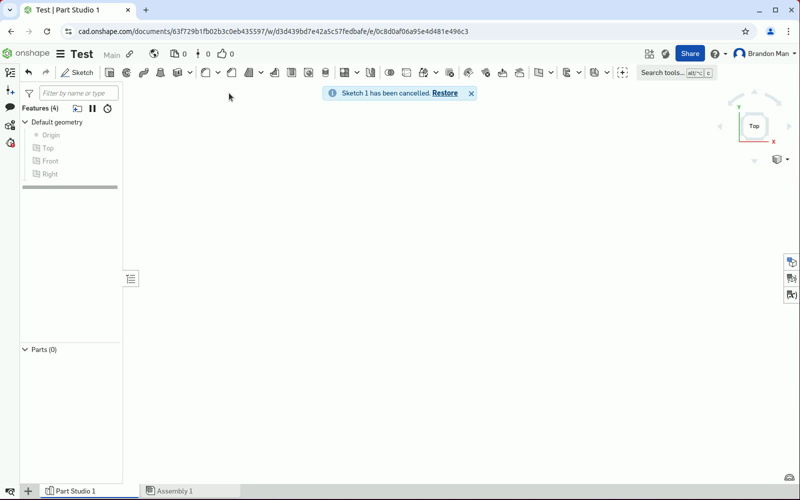
mouse_move(73, 352)
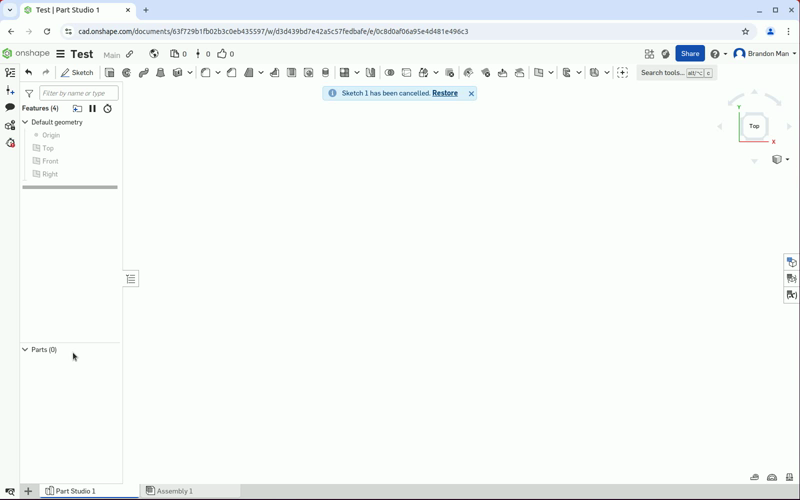
key(y)
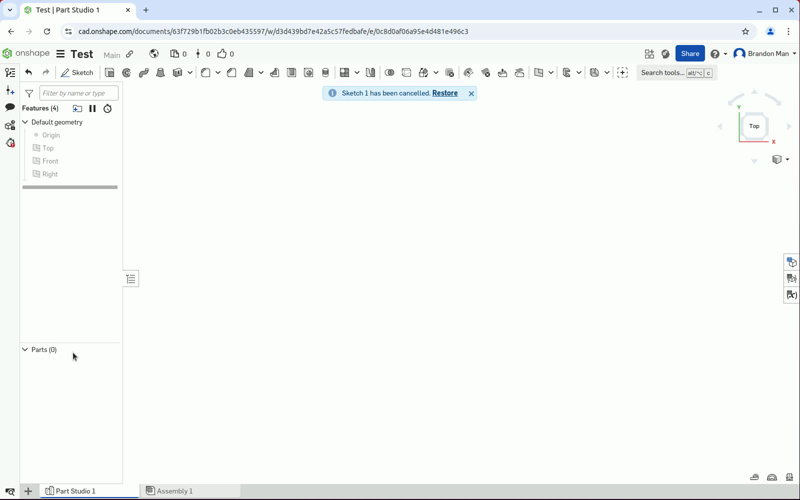
key(shift+p)
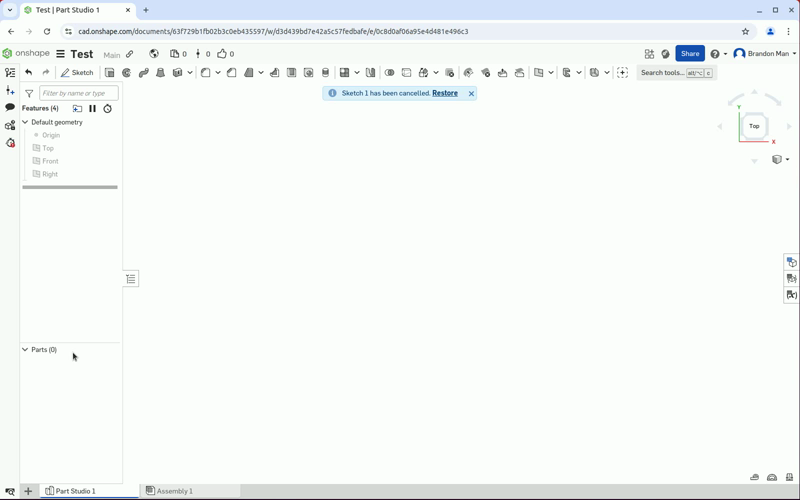
key(space)
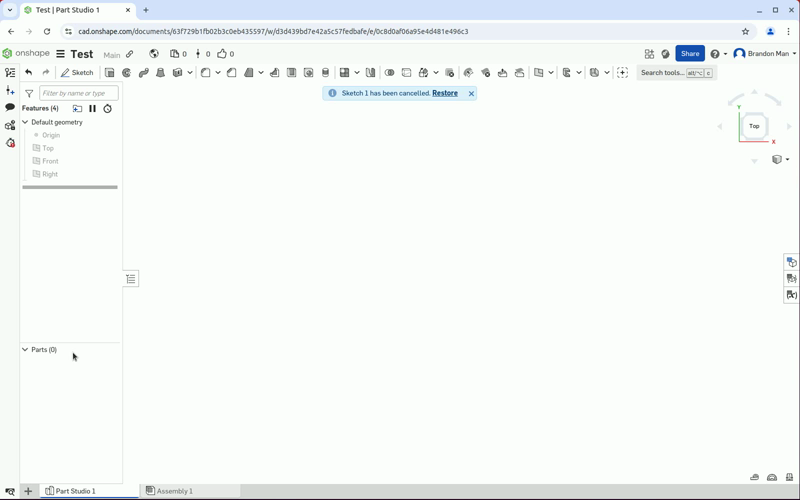
key_down(shift)
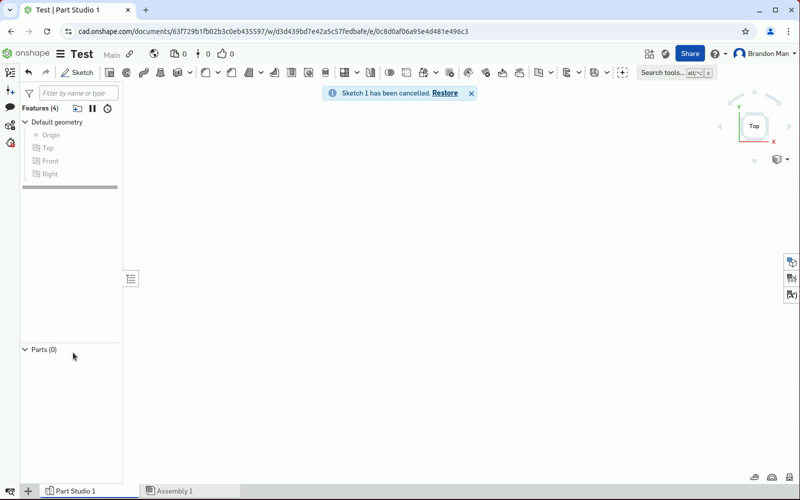
key(up)
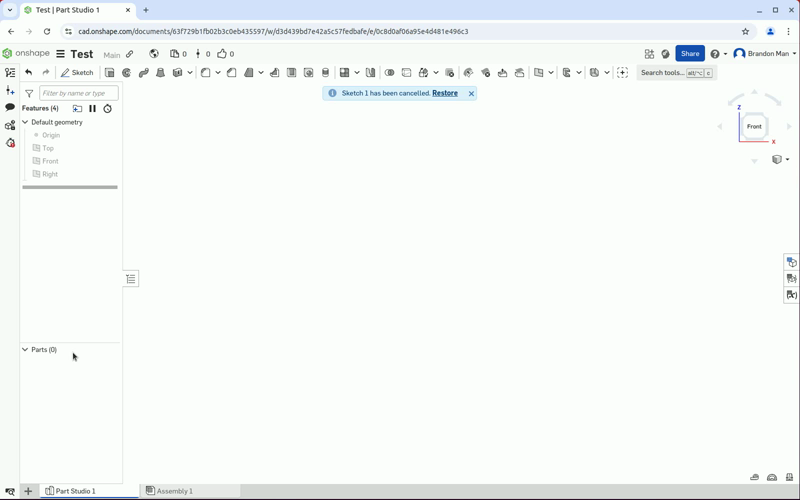
key_up(shift)
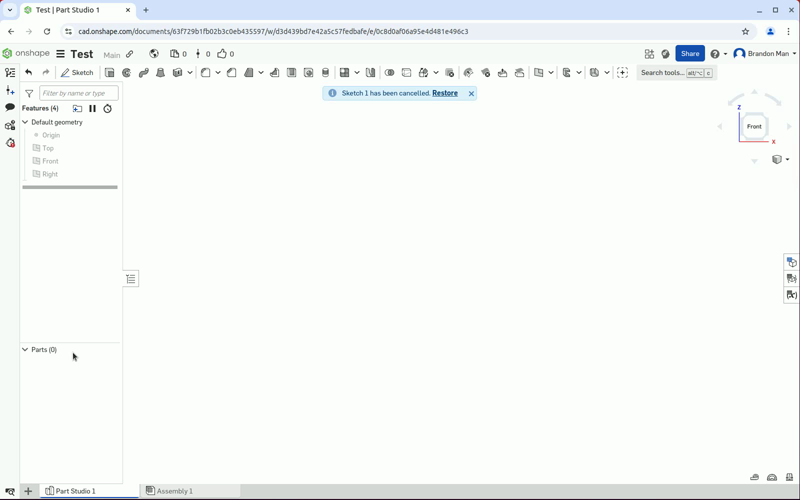
mouse_move(73, 352)
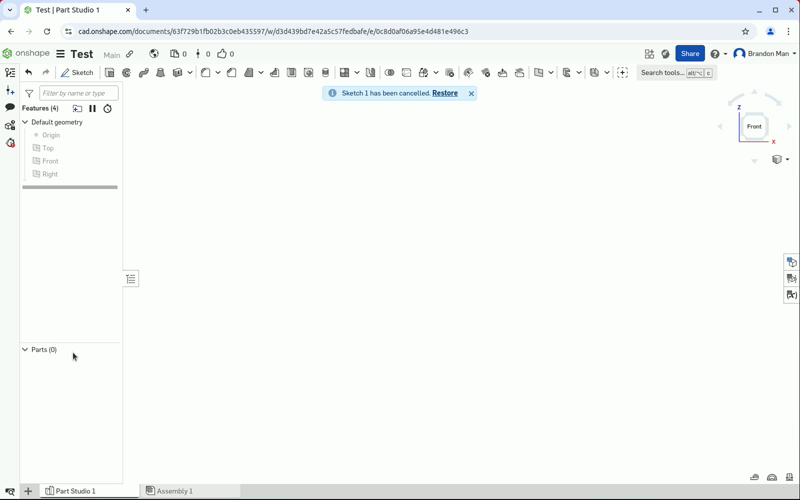
key(shift+y)
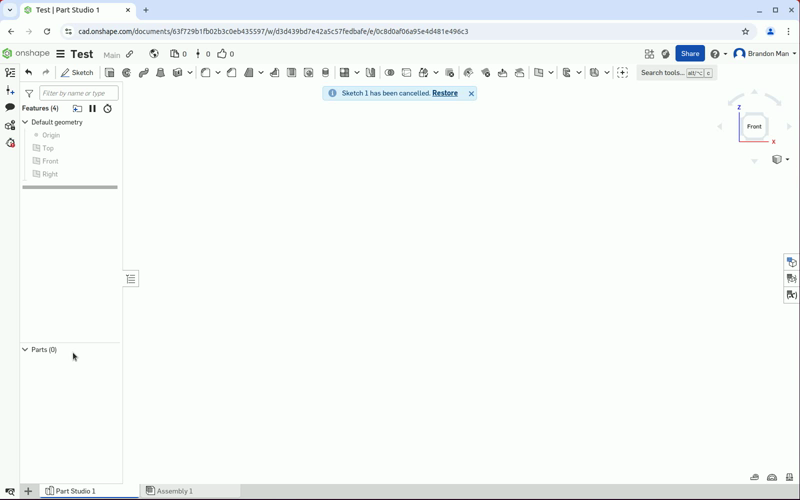
key(shift+s)
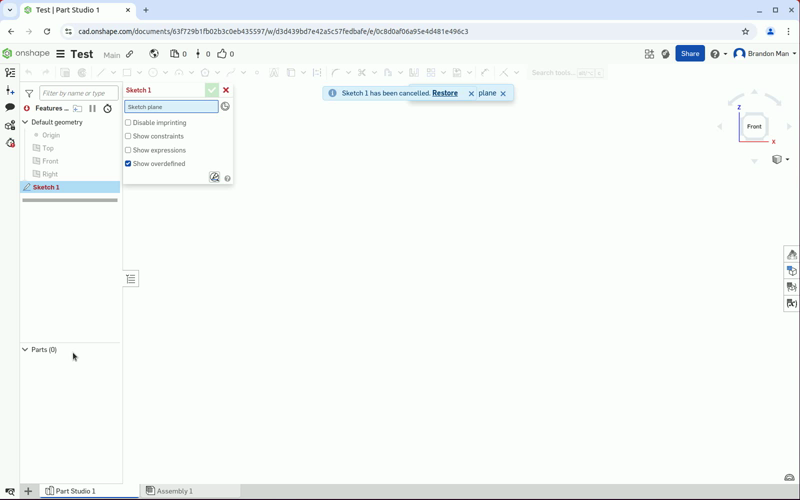
mouse_move(73, 163)
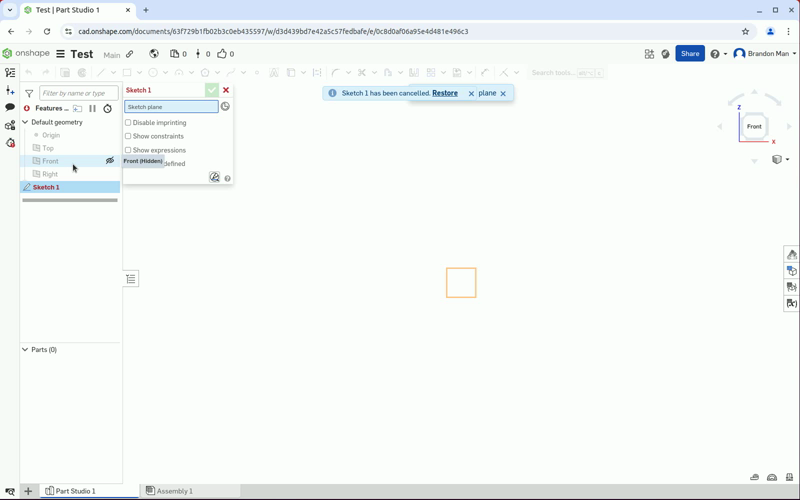
click(73, 163)
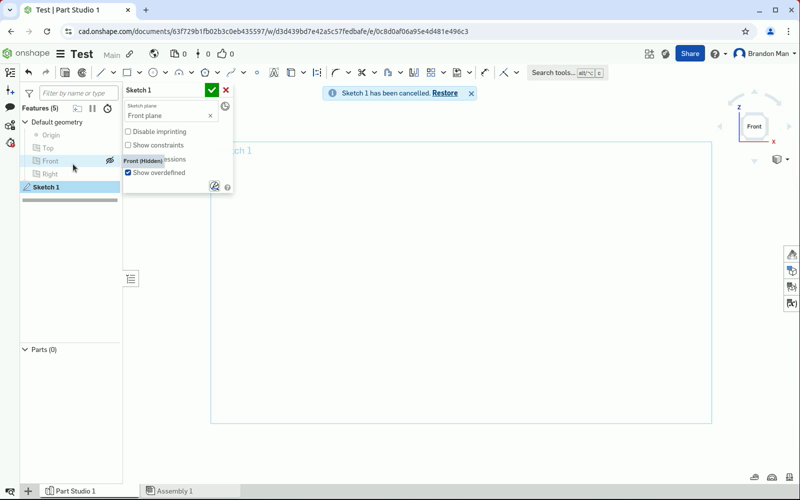
mouse_move(73, 352)
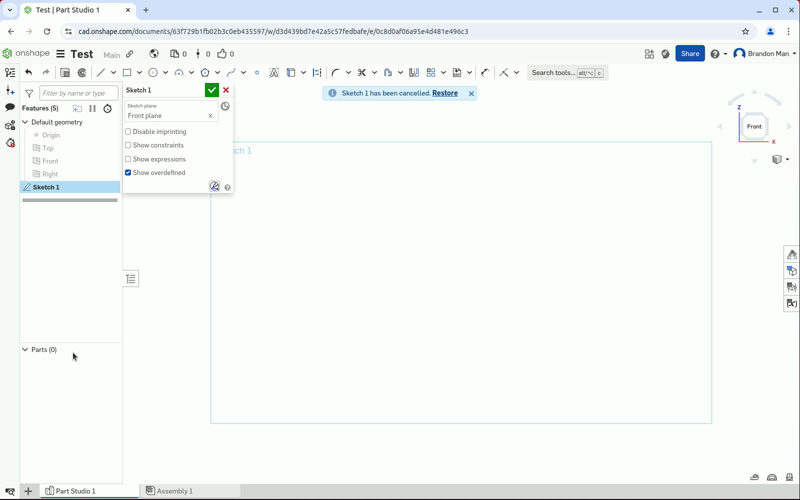
key(y)
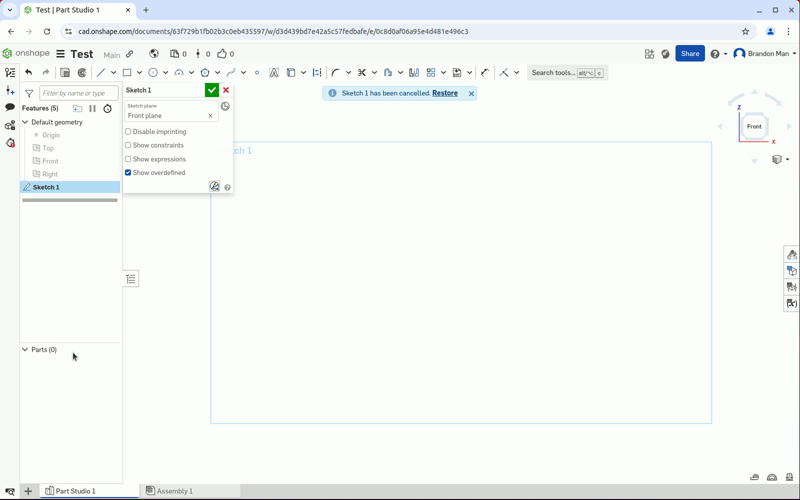
key(l)
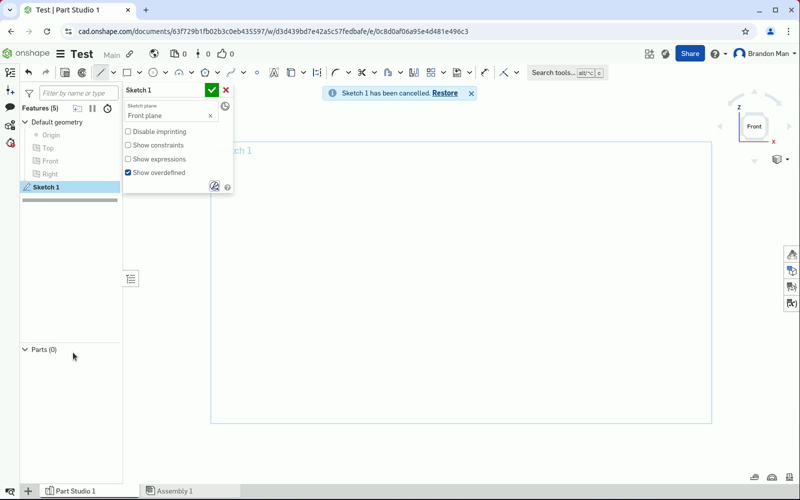
key_down(shift)
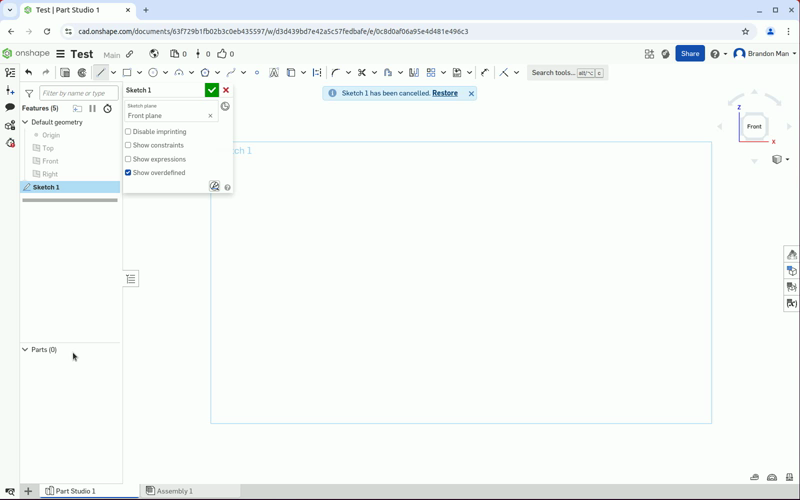
mouse_move(350, 332)
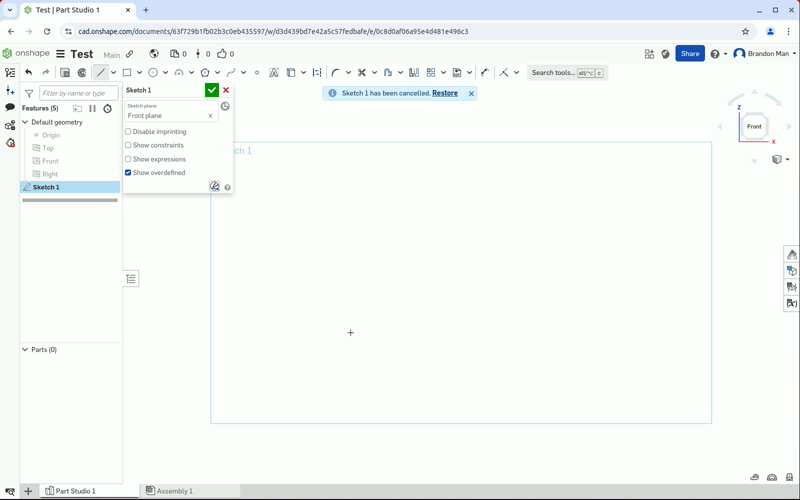
click(350, 332)
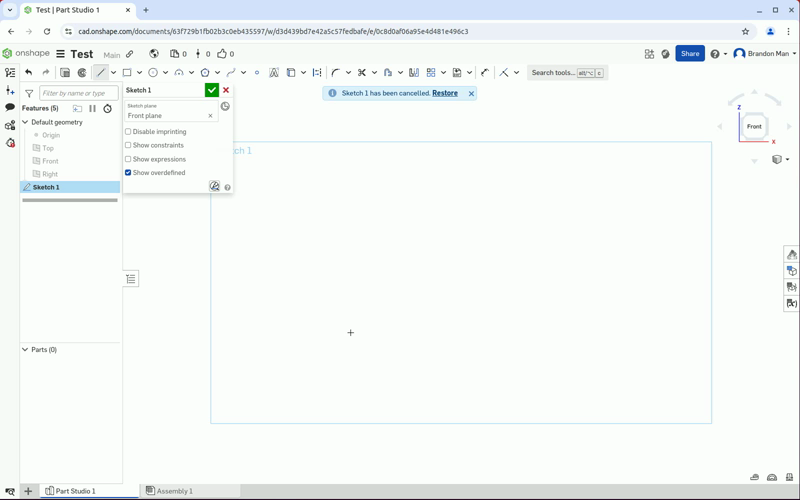
key_up(shift)
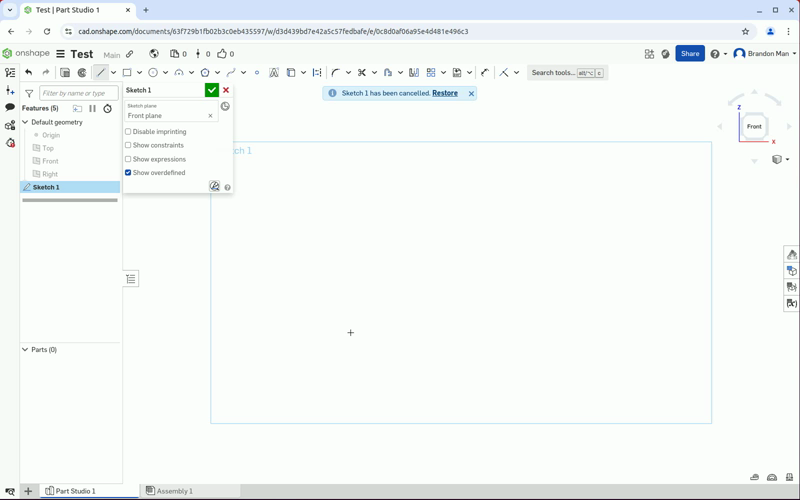
key_down(shift)
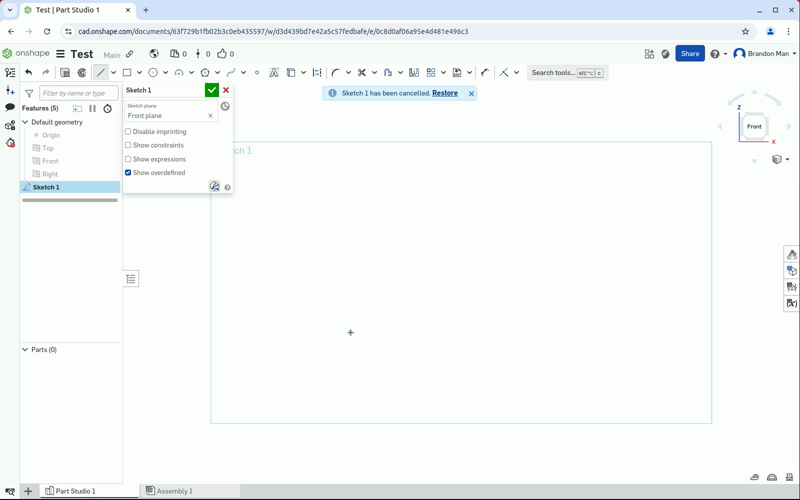
mouse_move(380, 332)
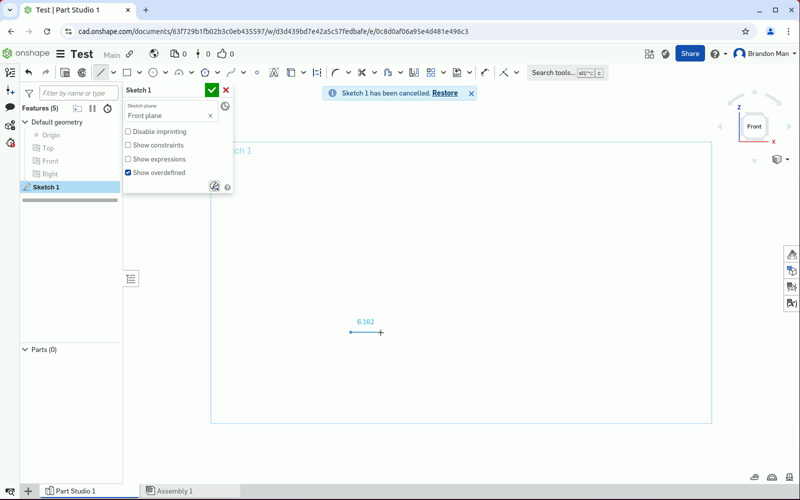
mouse_move(358, 332)
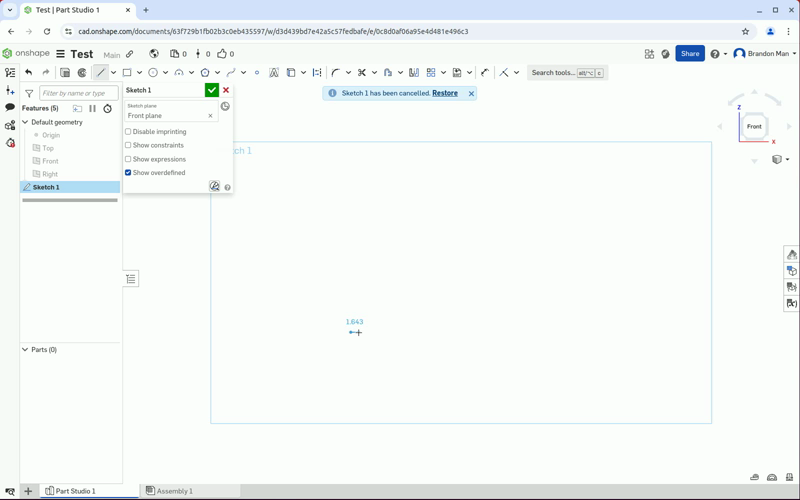
click(358, 332)
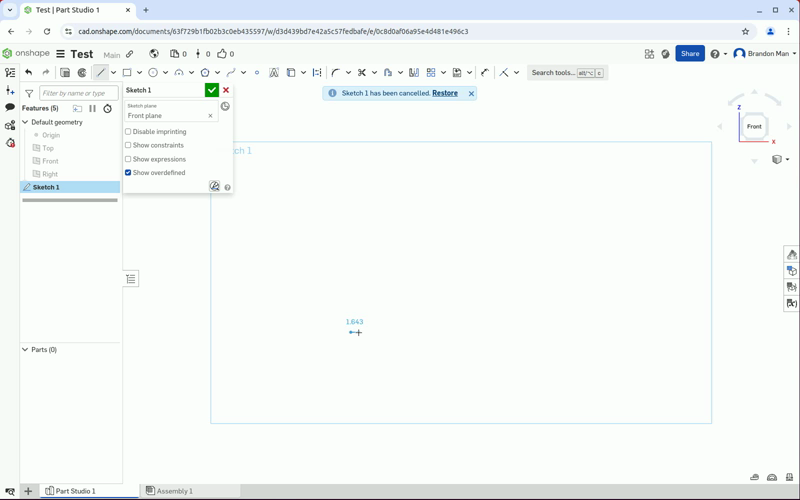
key_up(shift)
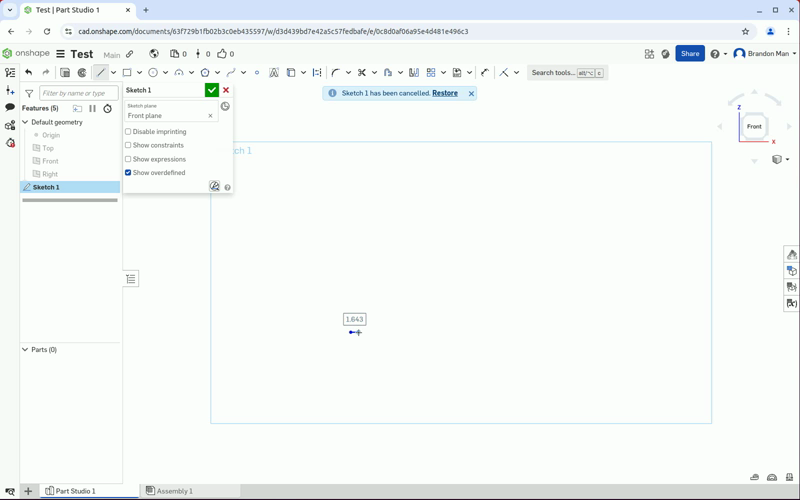
key_down(shift)
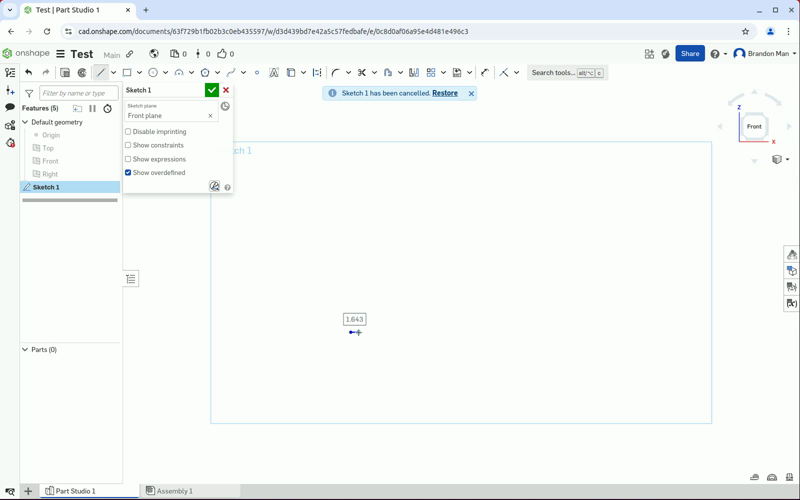
mouse_move(419, 288)
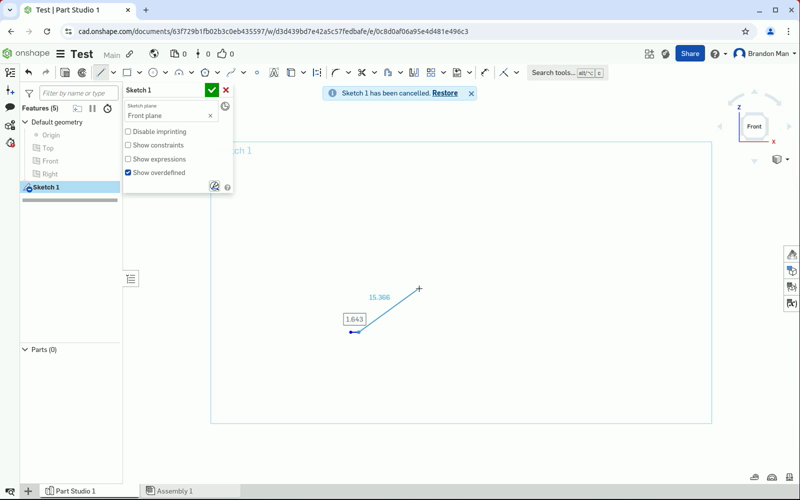
click(419, 288)
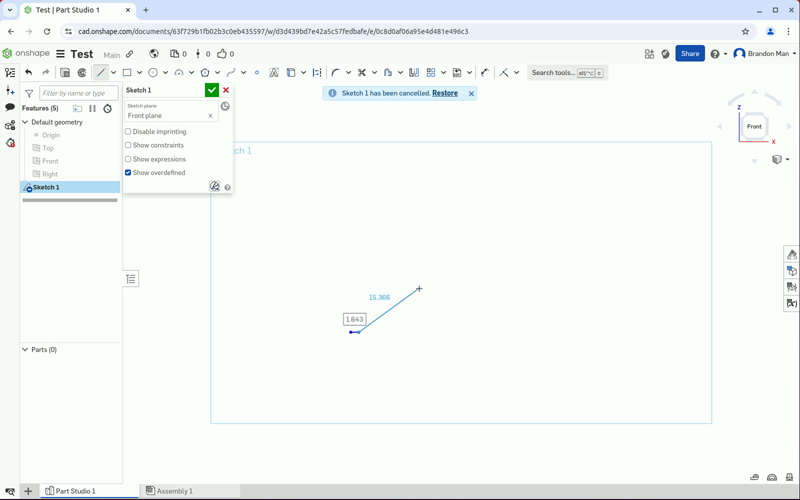
key_up(shift)
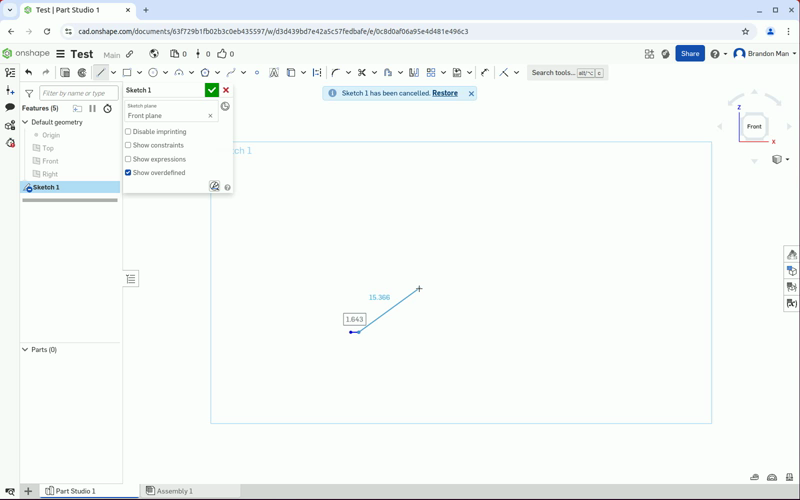
key_down(shift)
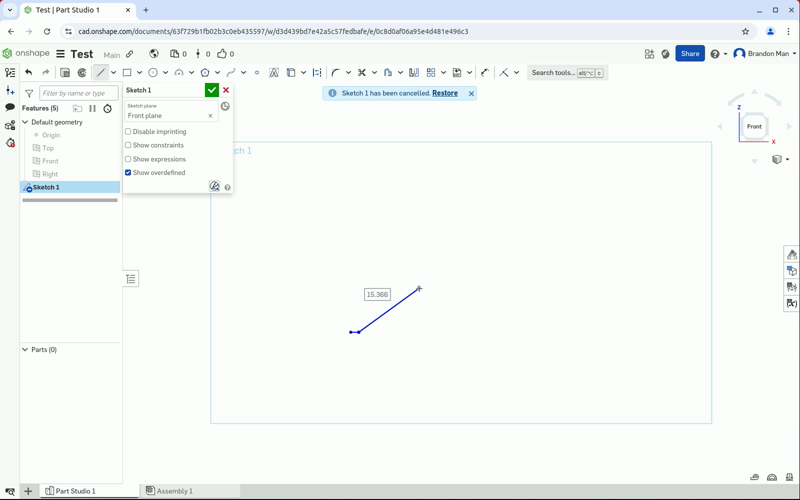
mouse_move(449, 288)
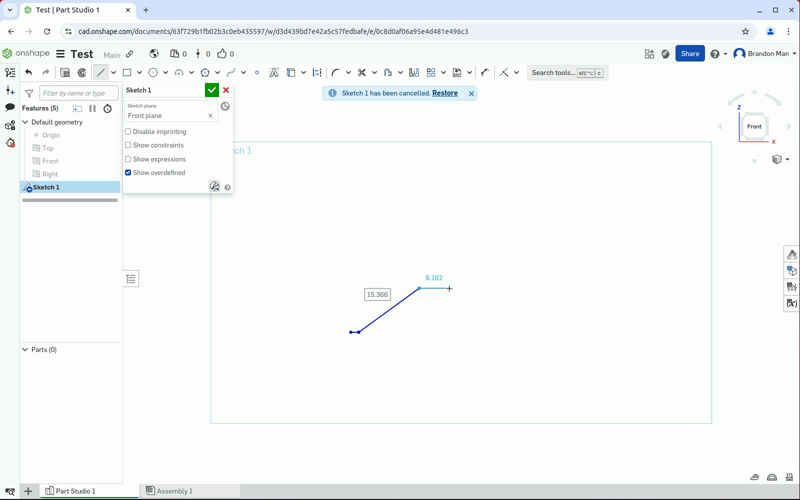
mouse_move(460, 288)
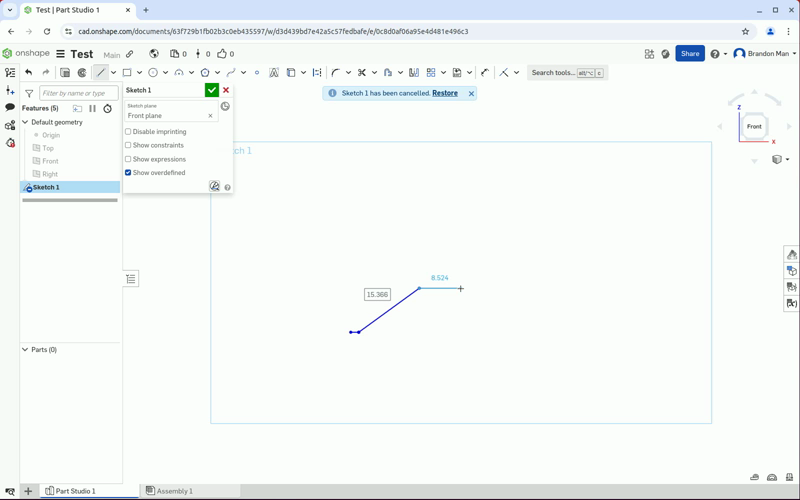
click(460, 288)
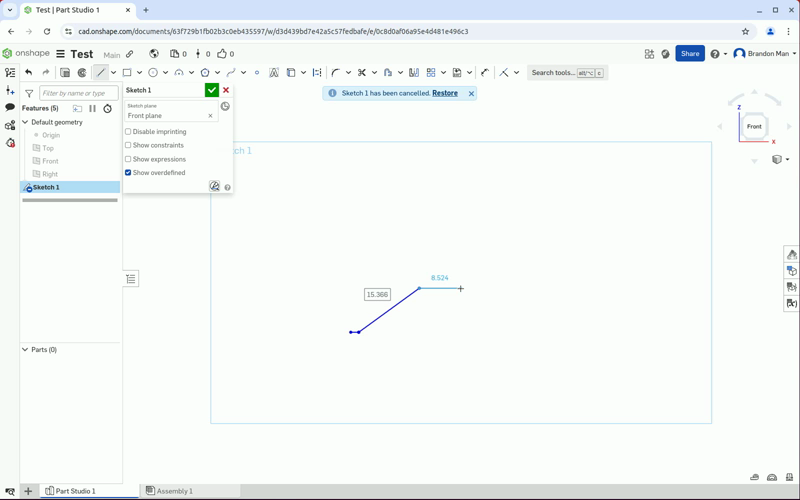
key_up(shift)
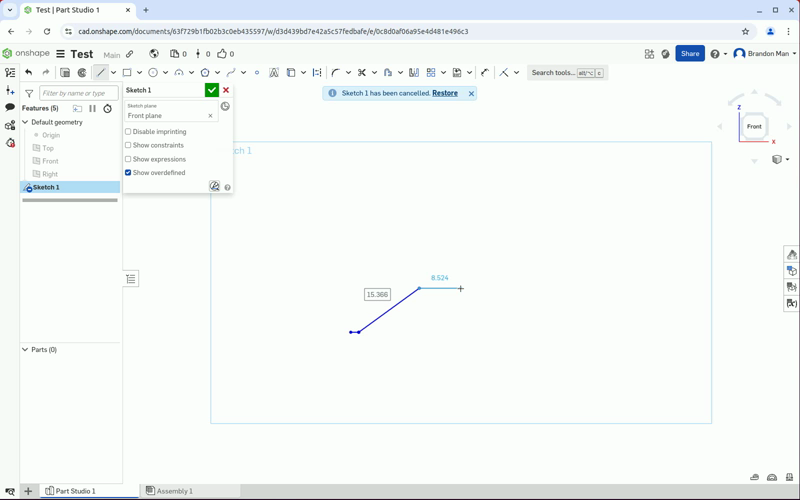
key(esc)
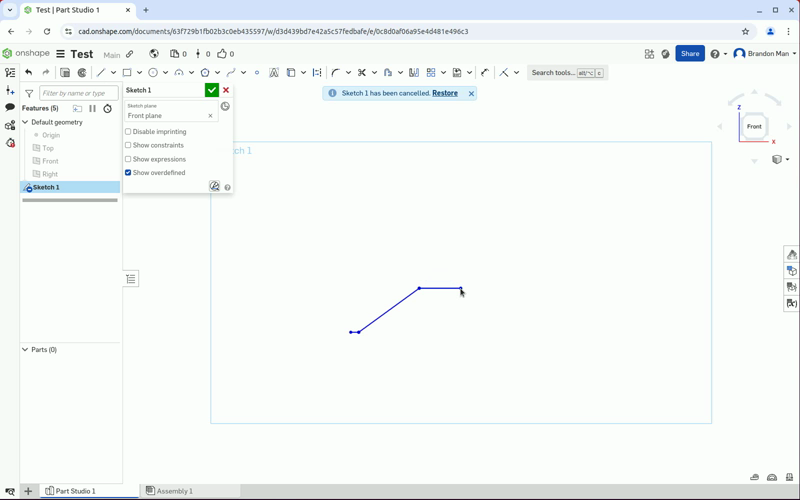
key(a)
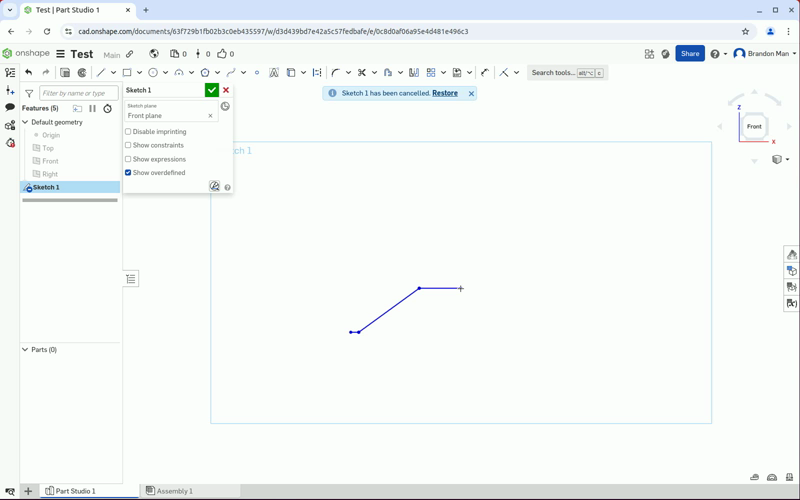
mouse_move(460, 288)
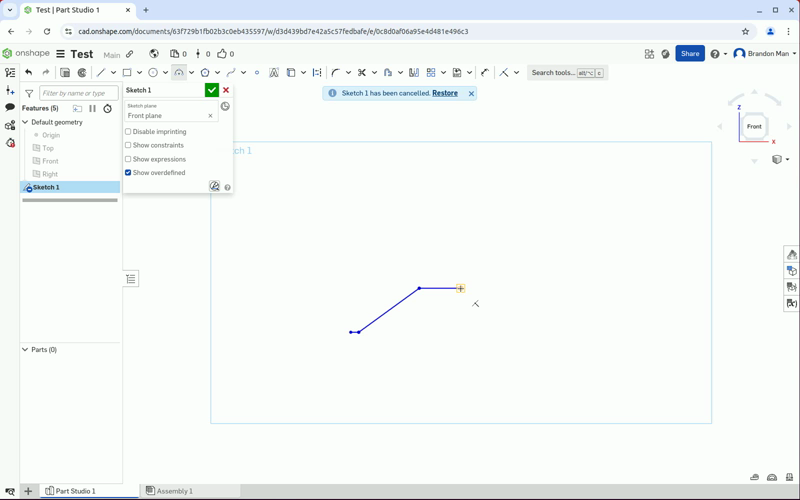
click(460, 288)
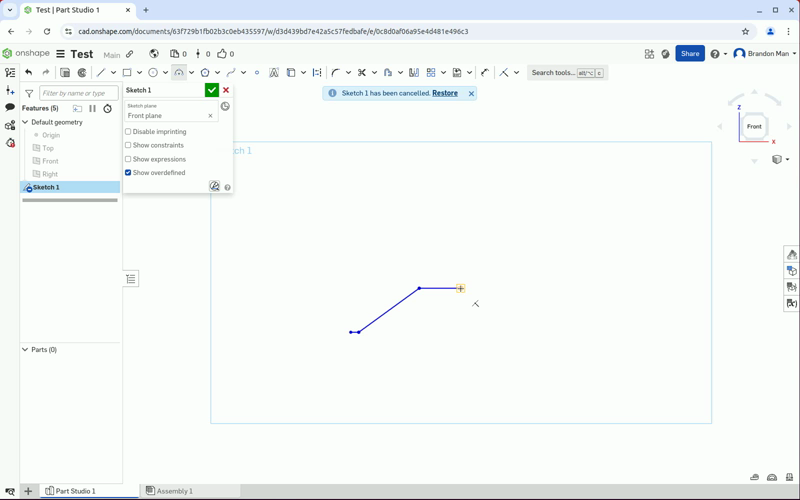
key_down(shift)
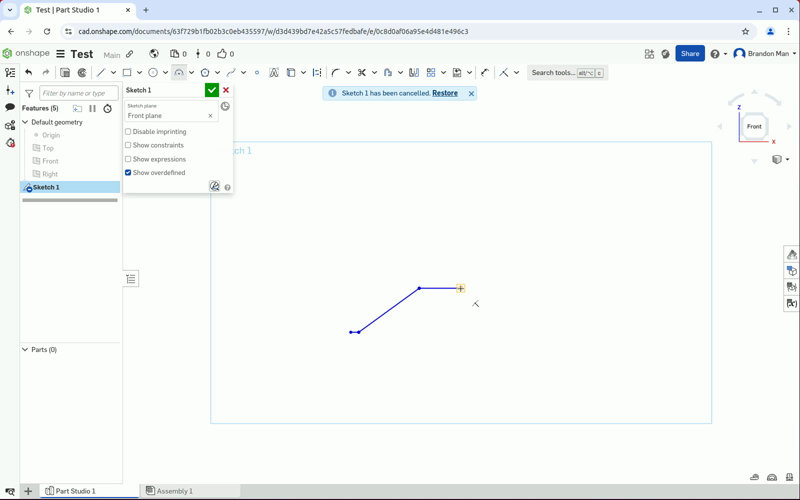
mouse_move(460, 278)
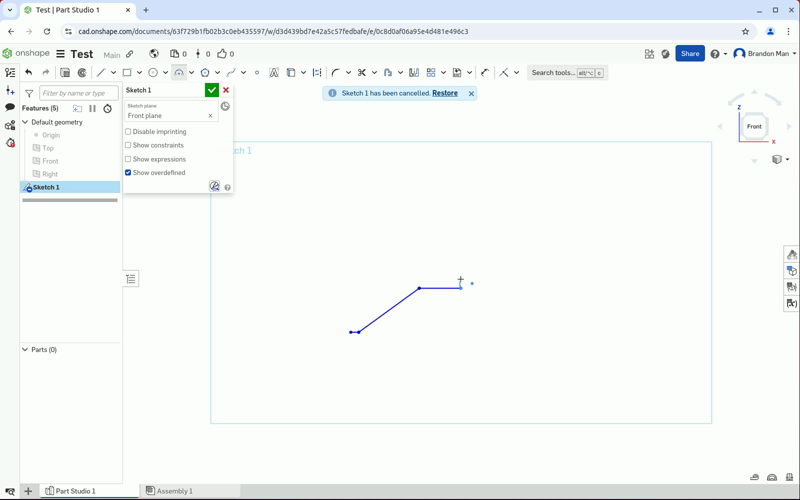
click(460, 278)
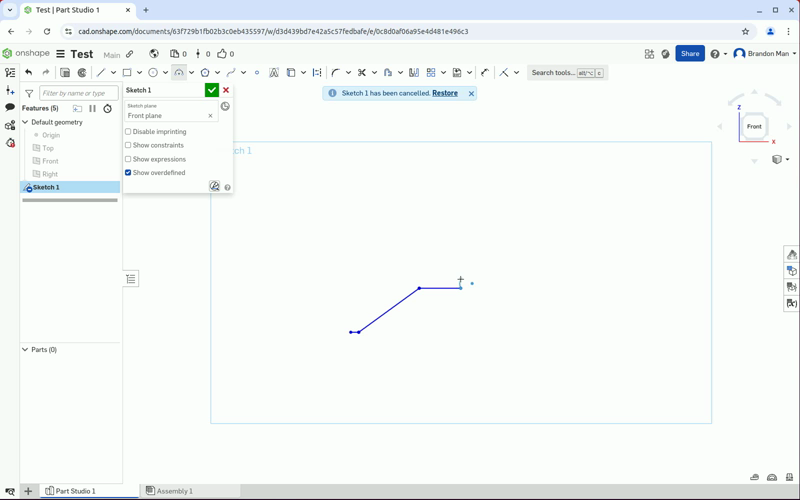
mouse_move(456, 283)
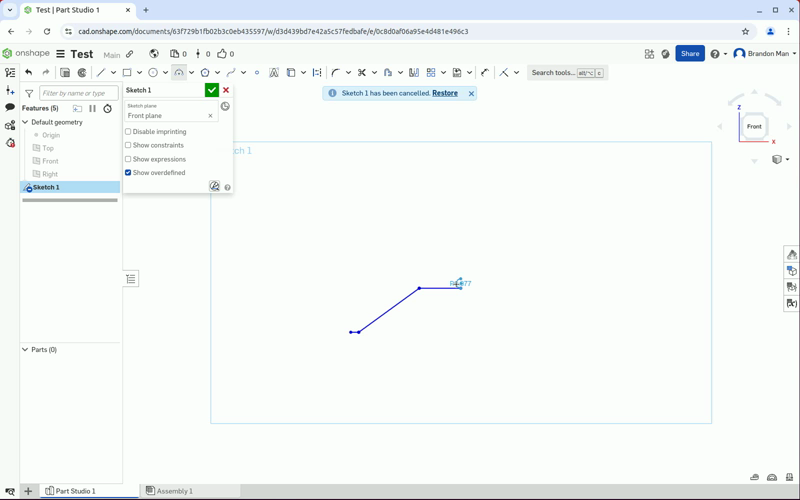
click(456, 283)
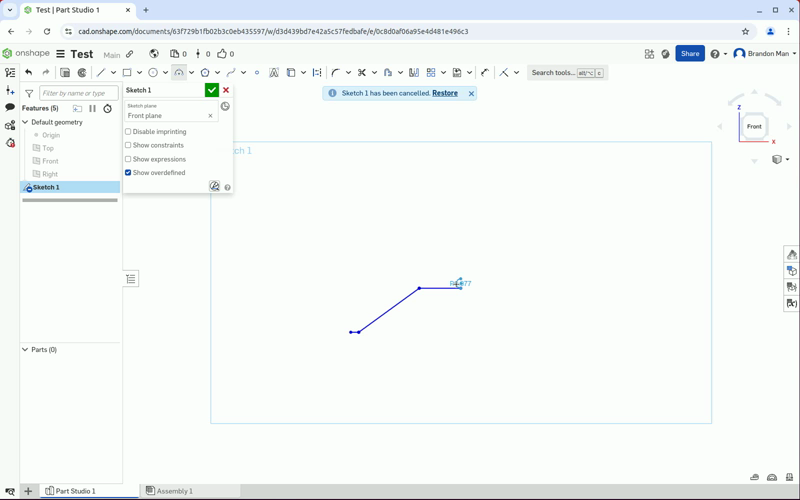
key_up(shift)
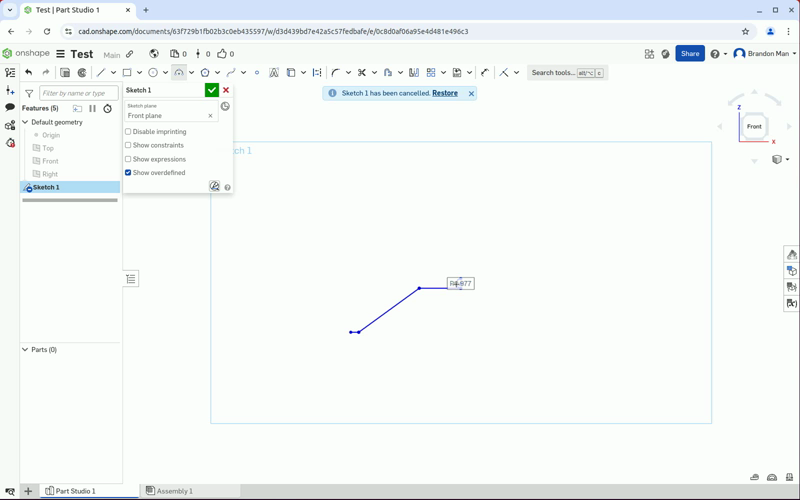
key(esc)
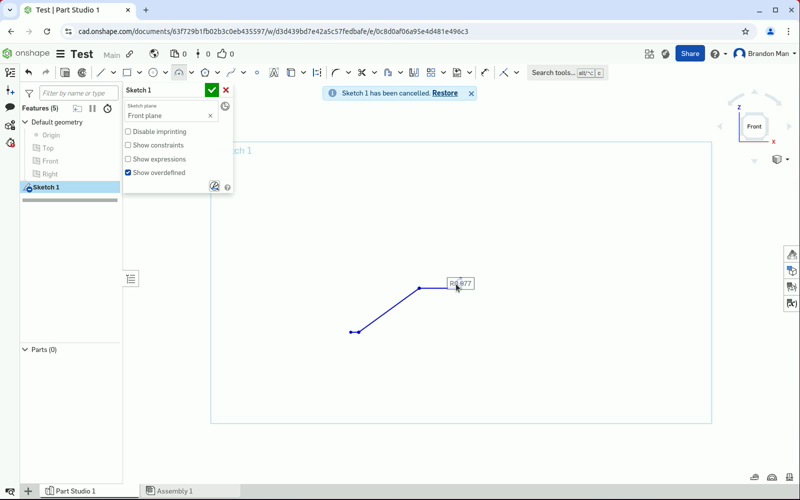
key(l)
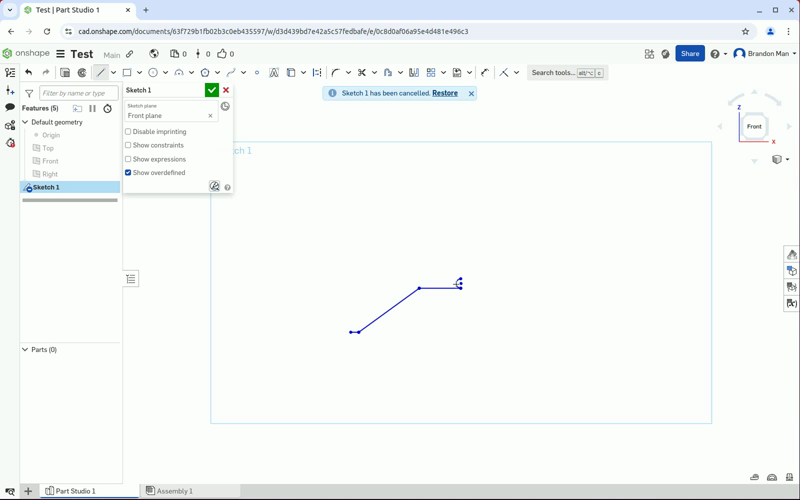
mouse_move(460, 278)
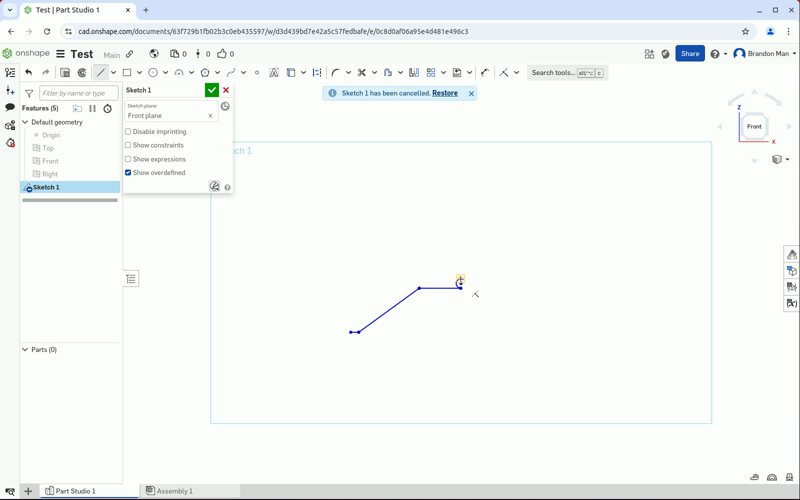
click(460, 278)
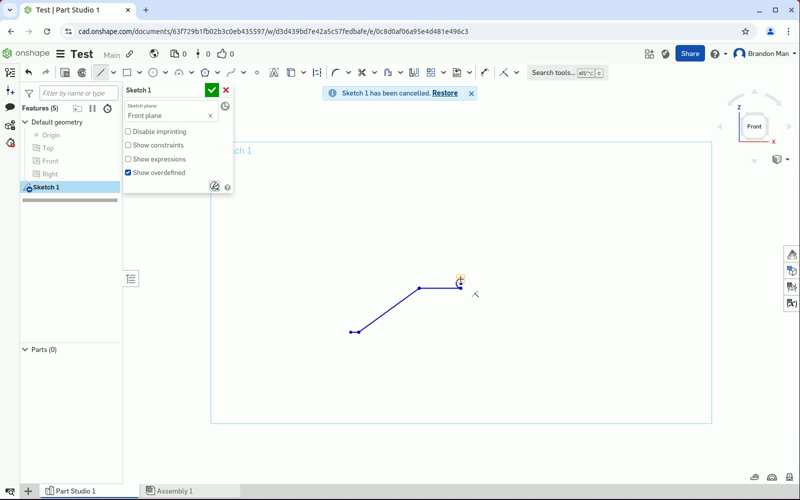
key_down(shift)
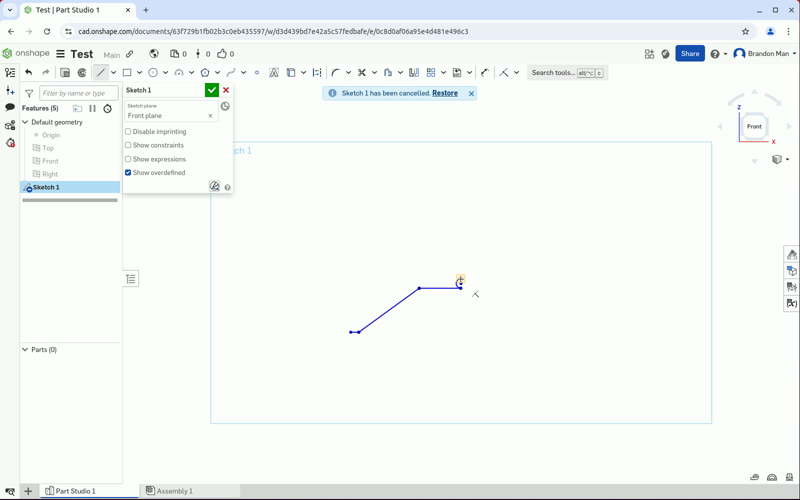
mouse_move(490, 278)
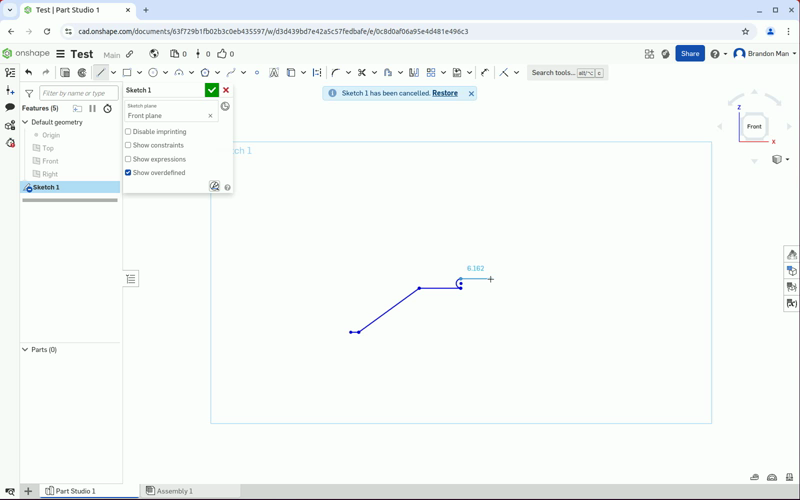
mouse_move(415, 278)
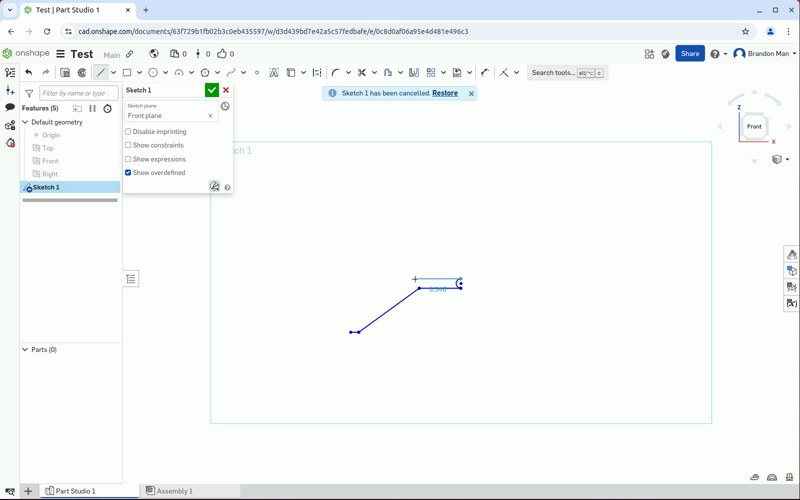
click(415, 278)
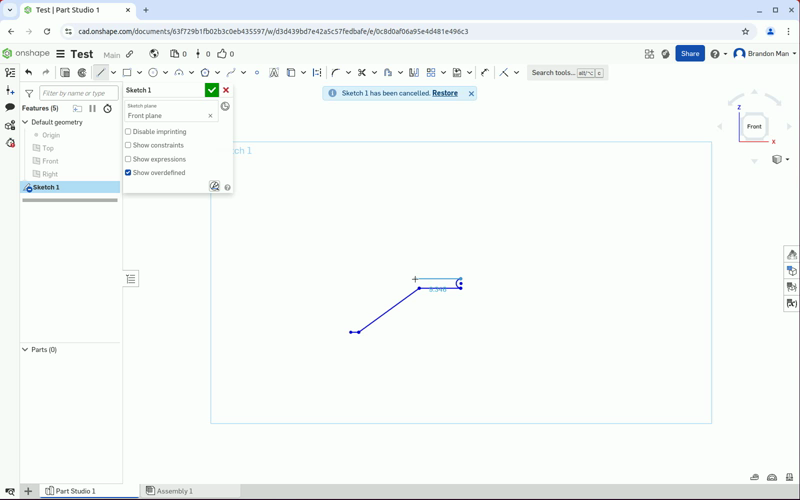
key_up(shift)
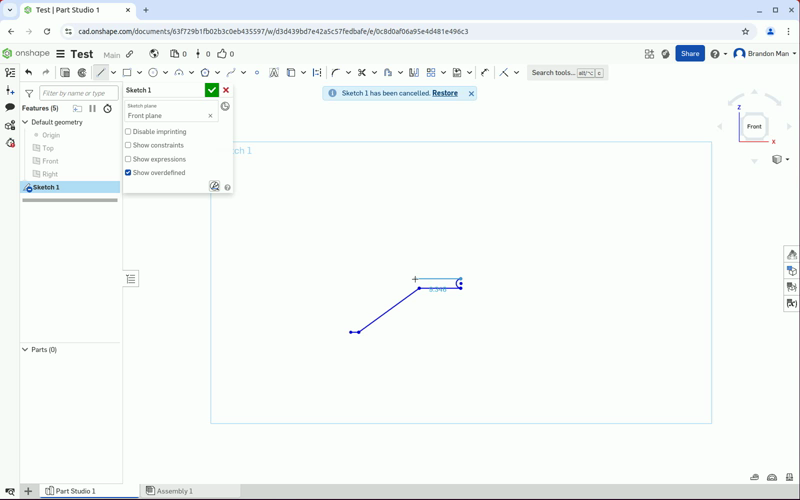
key_down(shift)
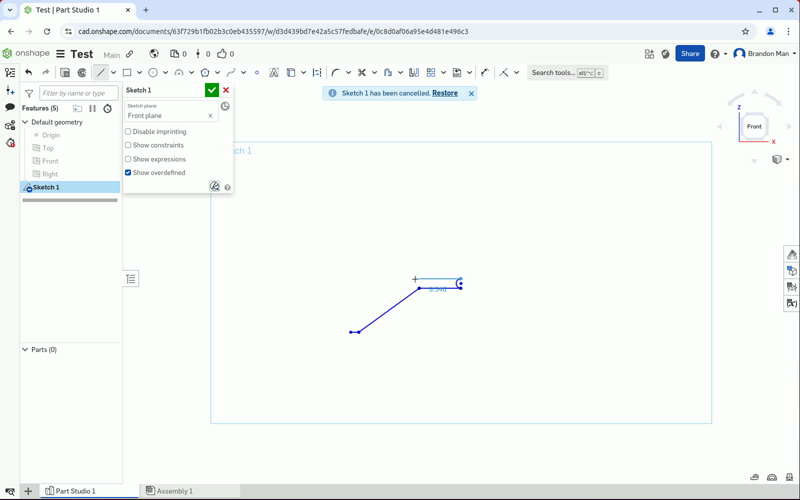
mouse_move(350, 332)
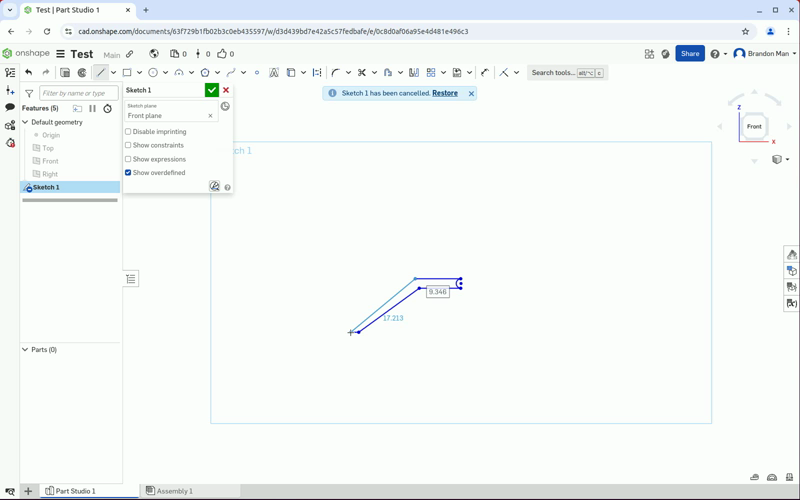
key_up(shift)
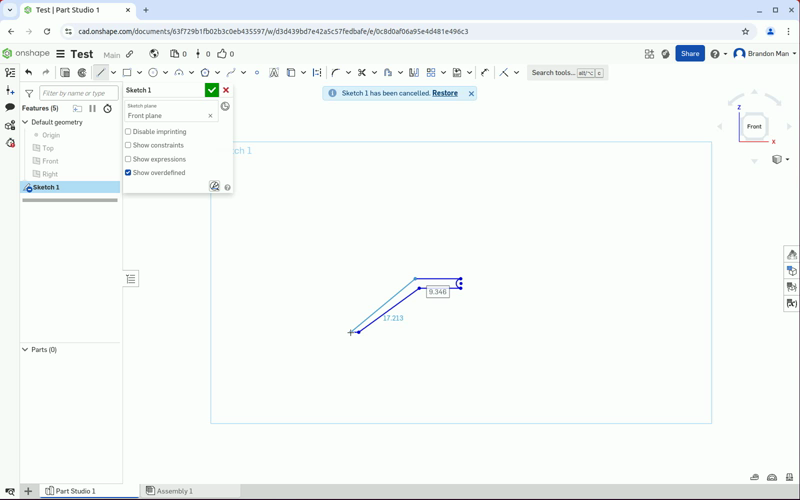
click(350, 332)
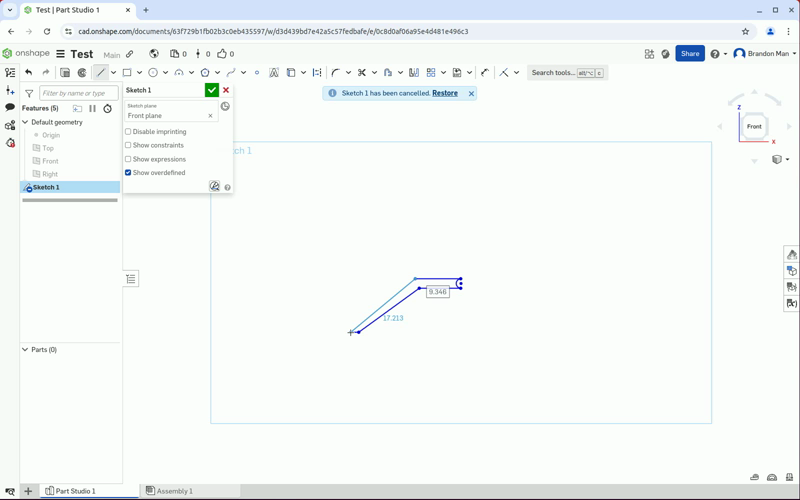
key(esc)
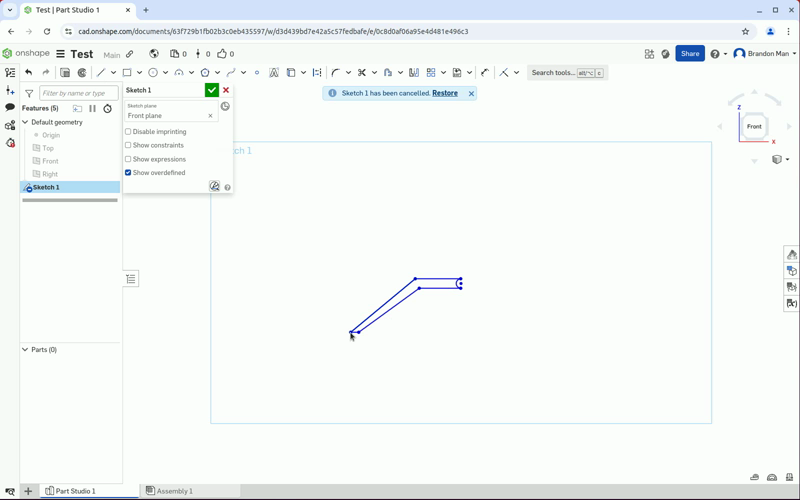
mouse_move(430, 283)
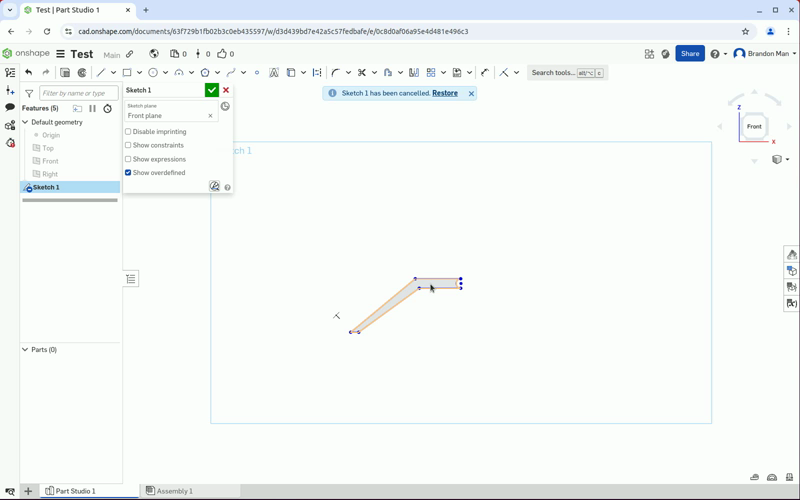
scroll(6)
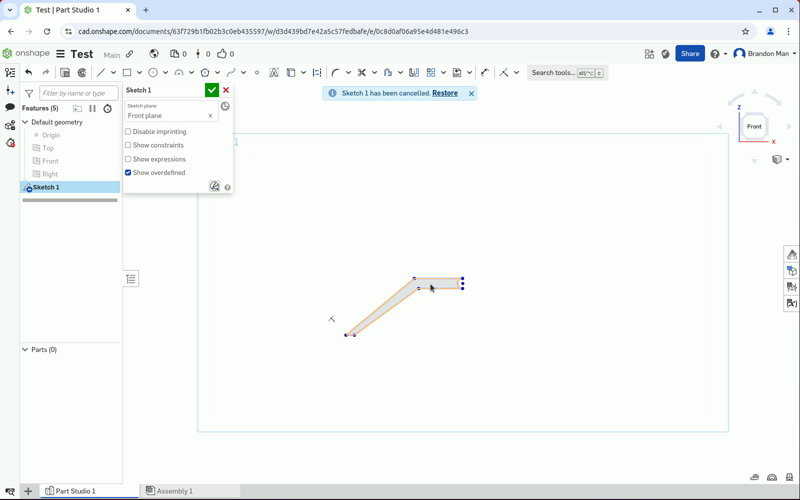
scroll(6)
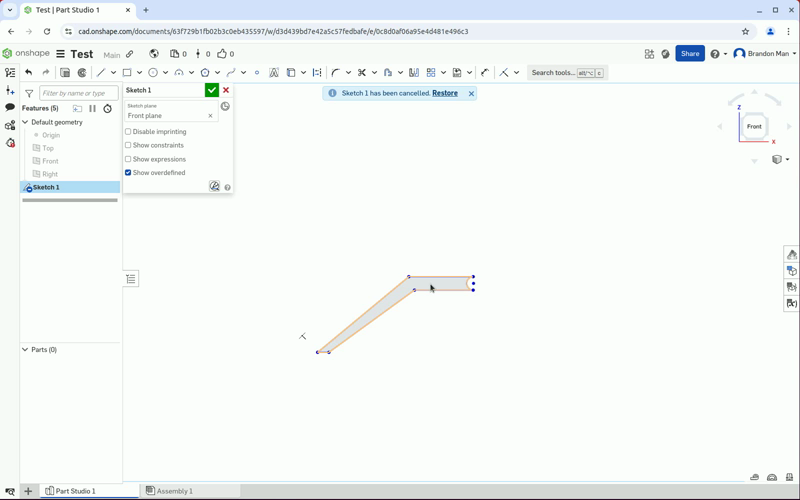
scroll(6)
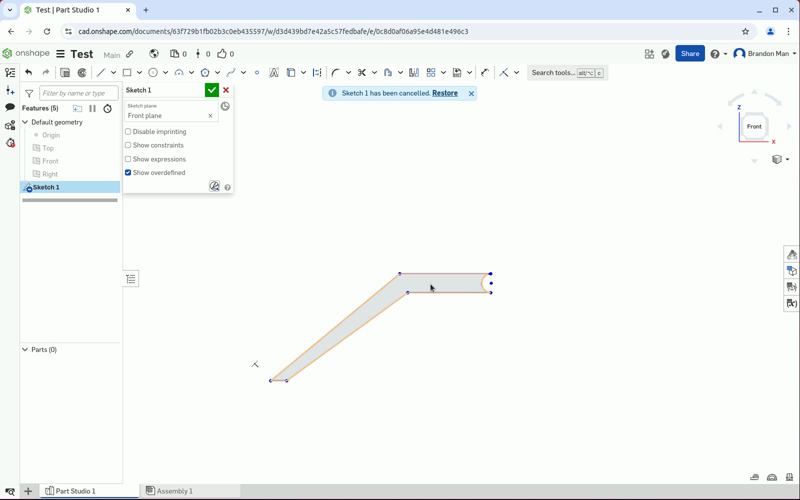
scroll(6)
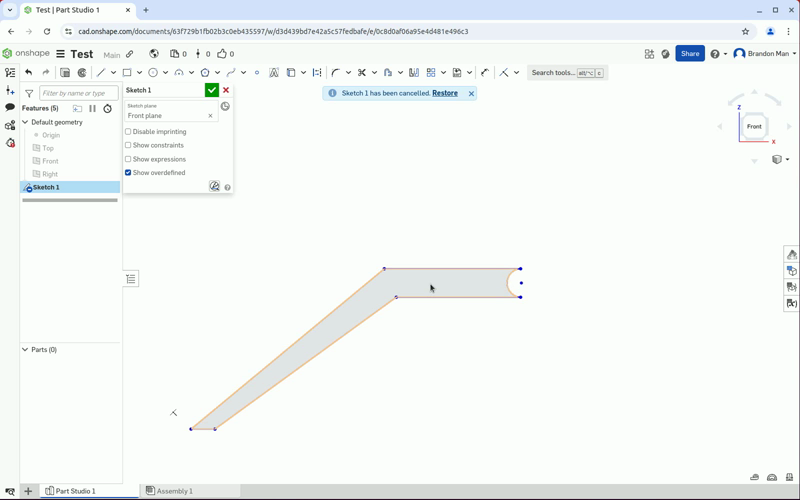
scroll(6)
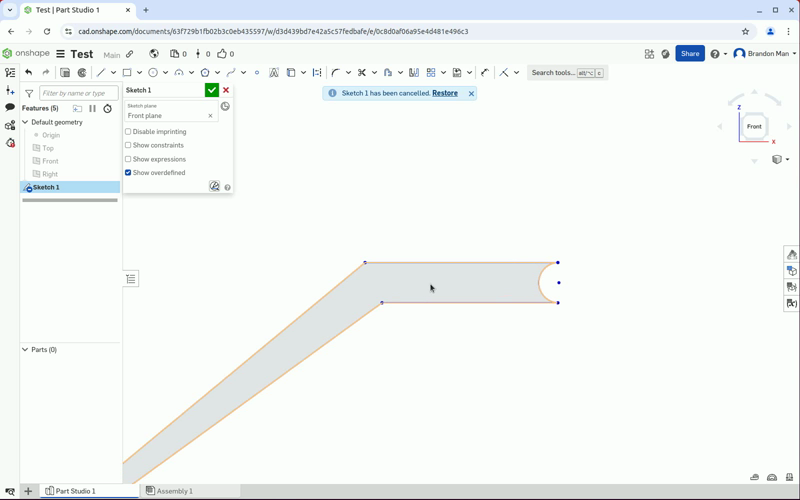
scroll(6)
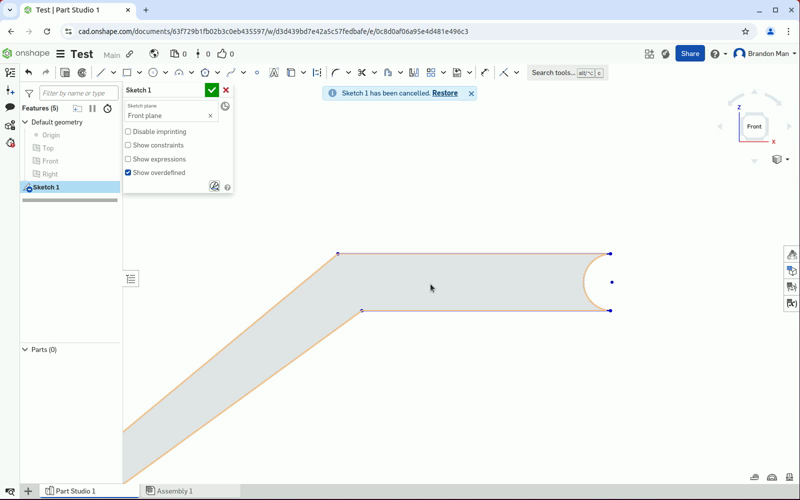
scroll(6)
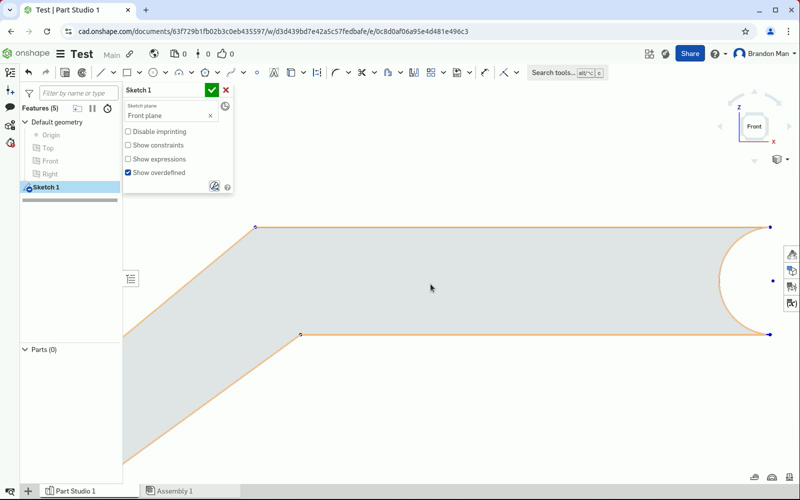
click(430, 283)
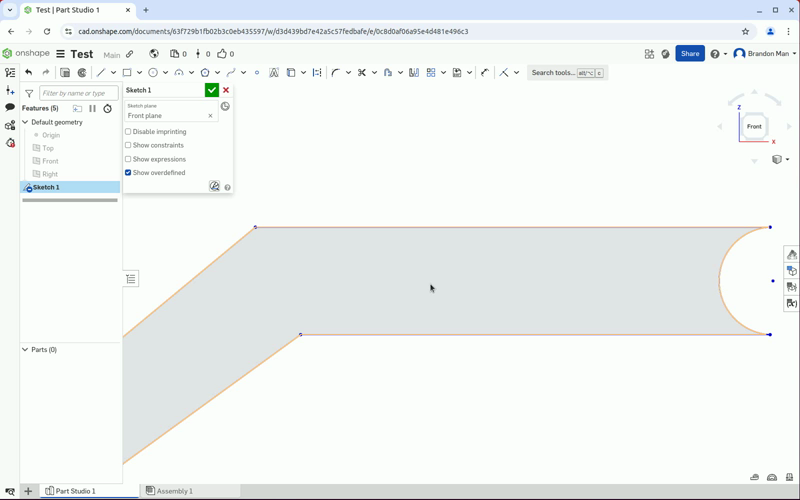
scroll(-6)
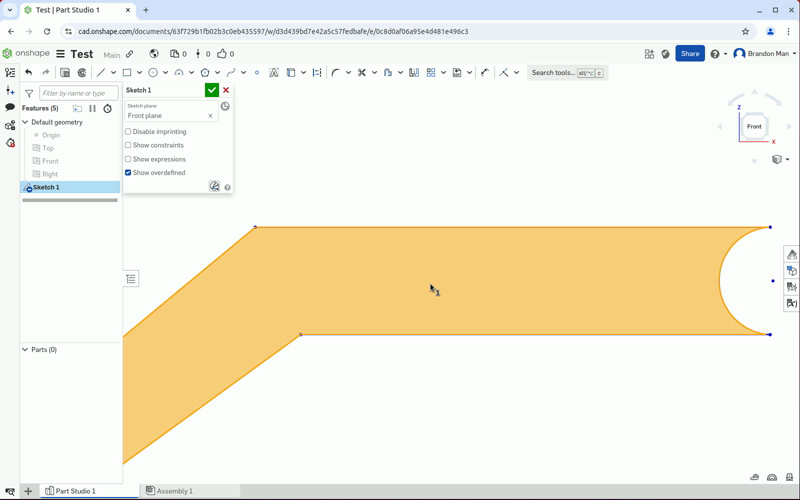
scroll(-6)
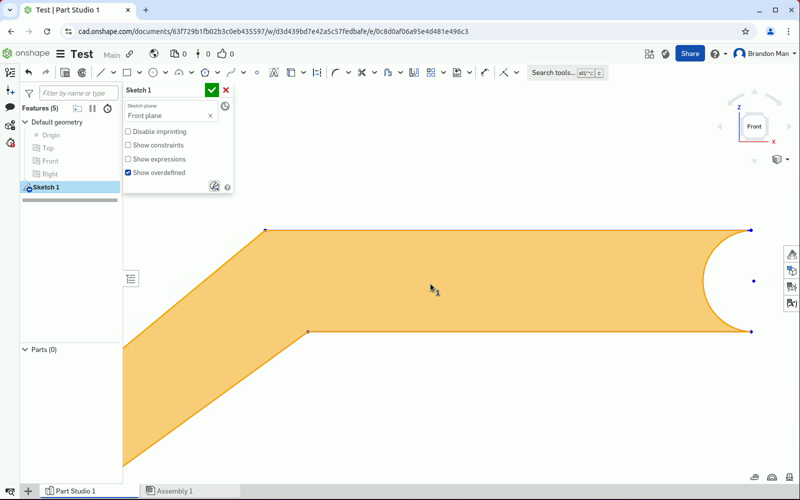
scroll(-6)
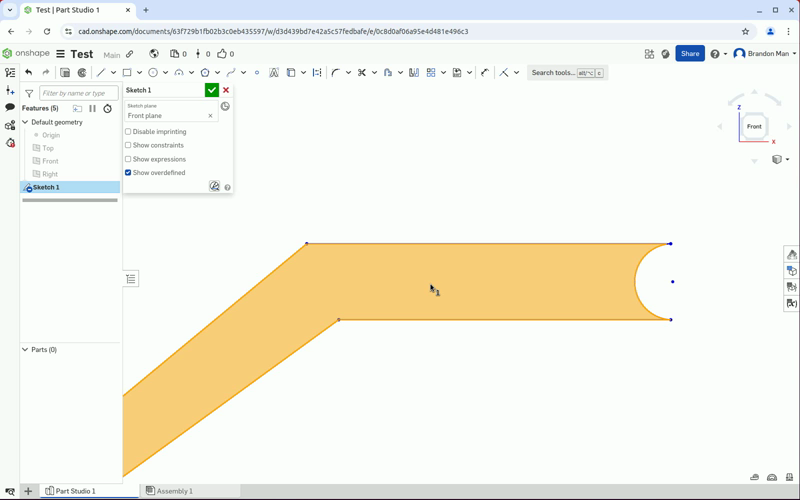
scroll(-6)
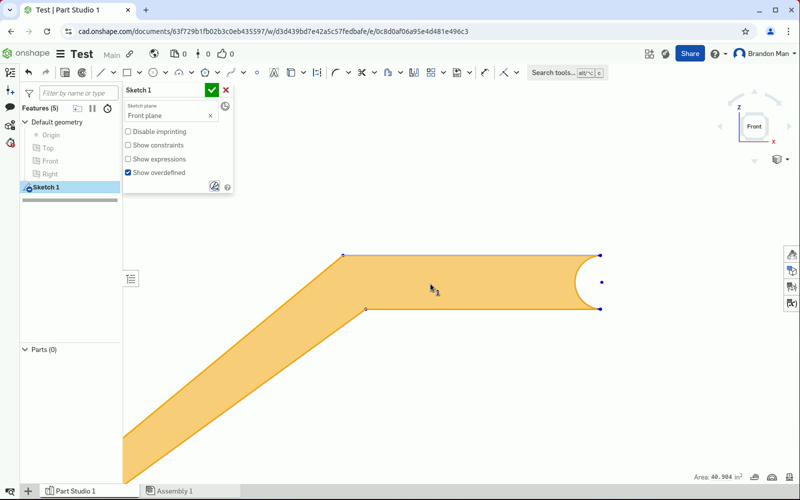
scroll(-6)
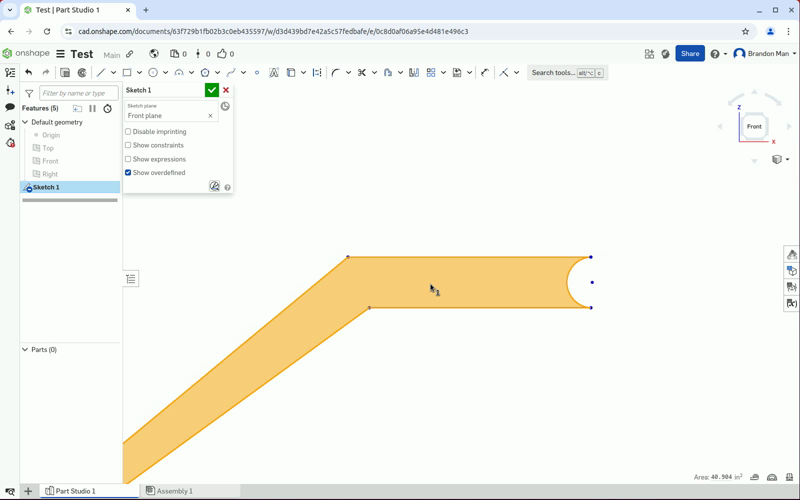
scroll(-6)
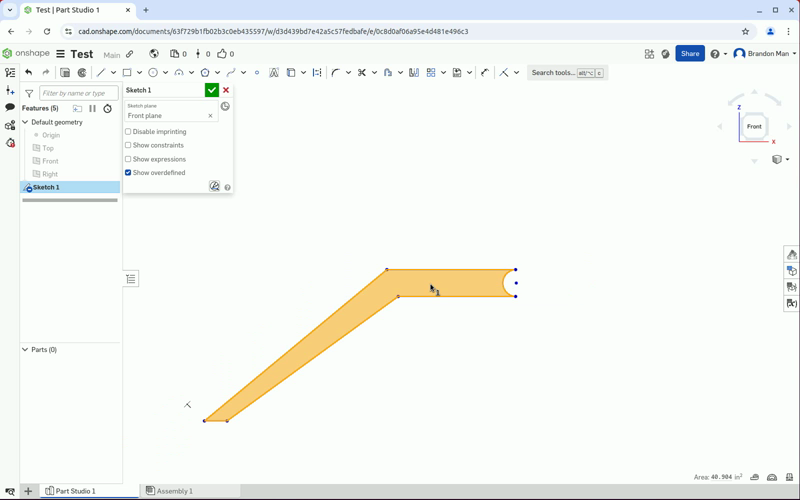
scroll(-6)
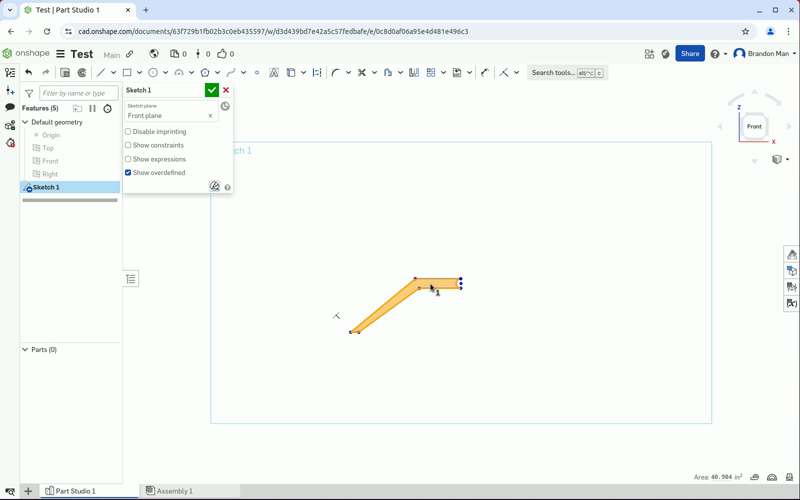
mouse_move(73, 352)
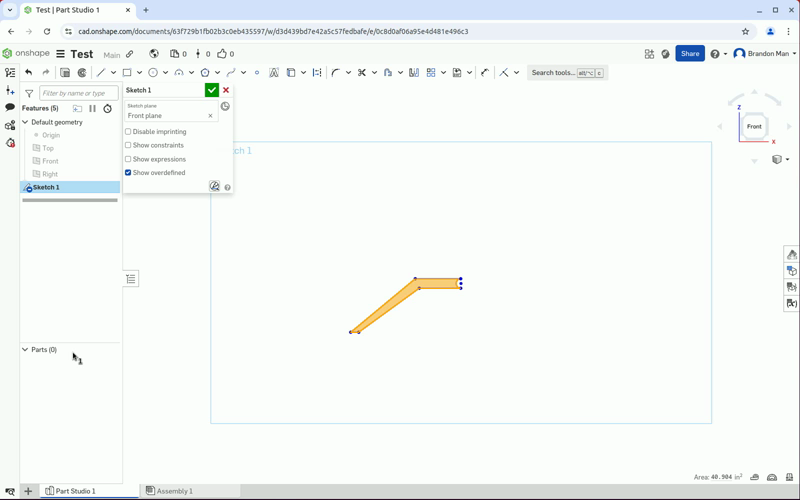
key(shift+y)
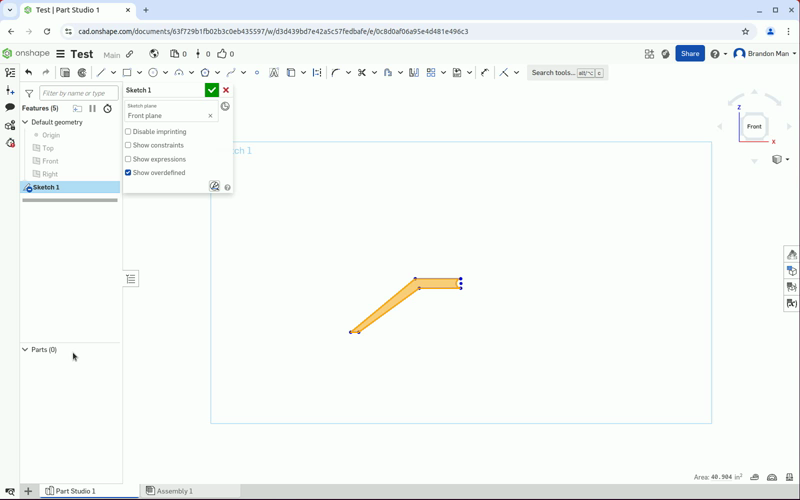
key(shift+e)
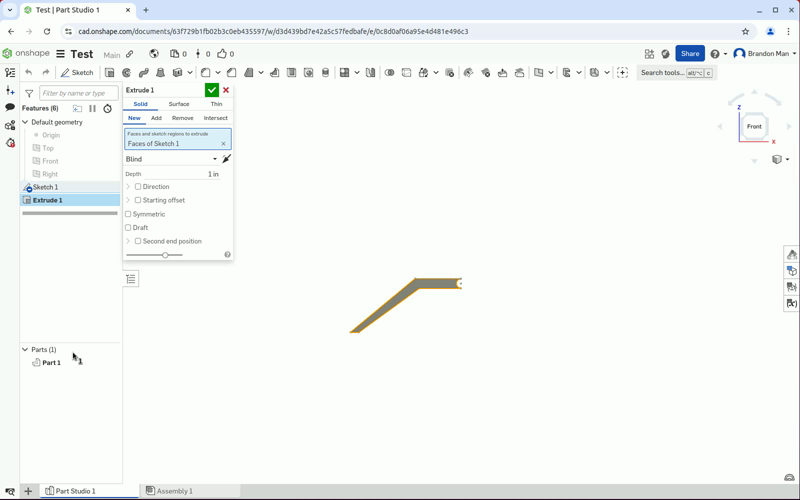
mouse_move(143, 106)
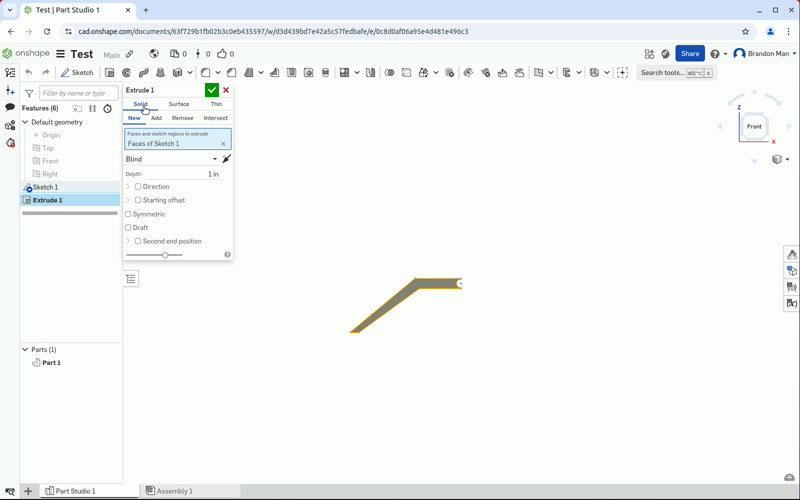
click(143, 106)
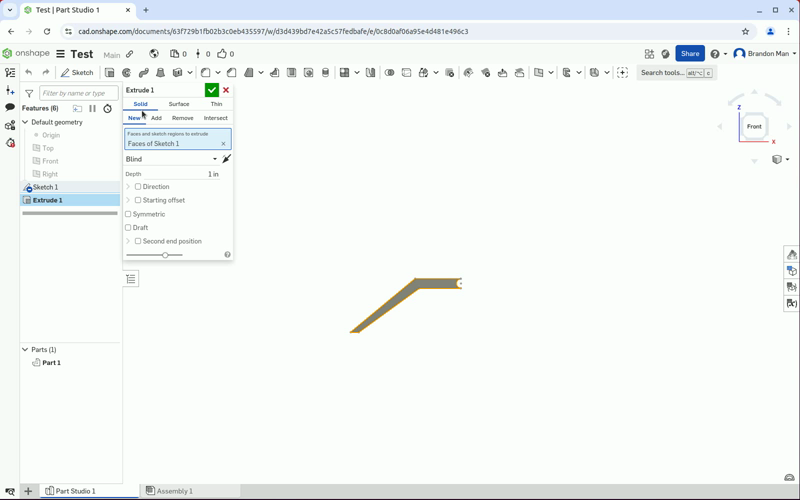
mouse_move(137, 120)
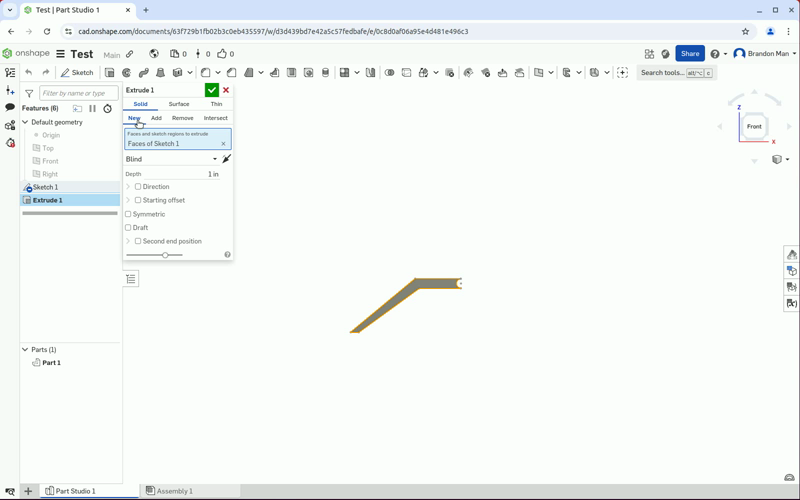
click(137, 120)
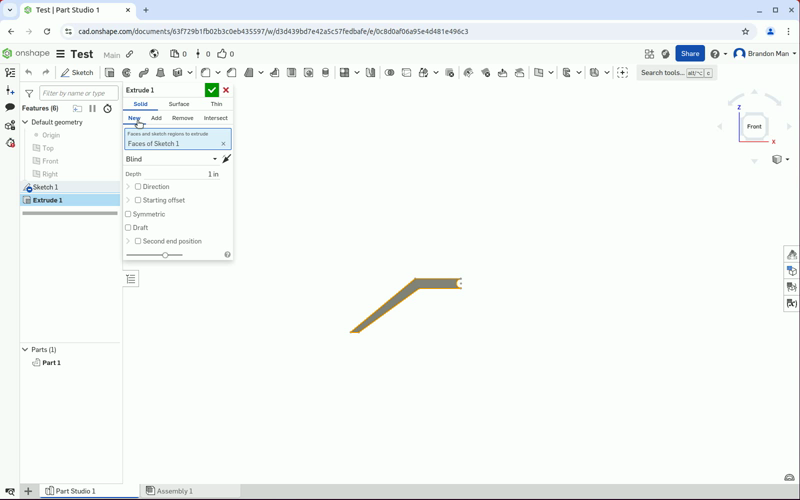
key(tab, 4)
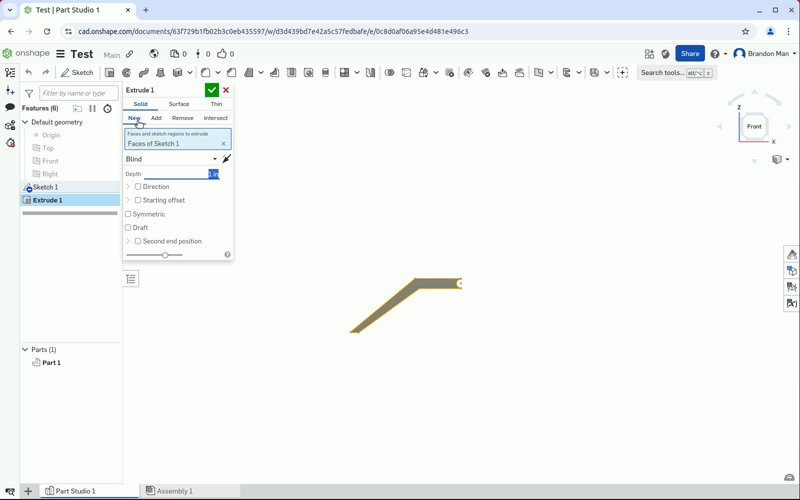
text(0.722)
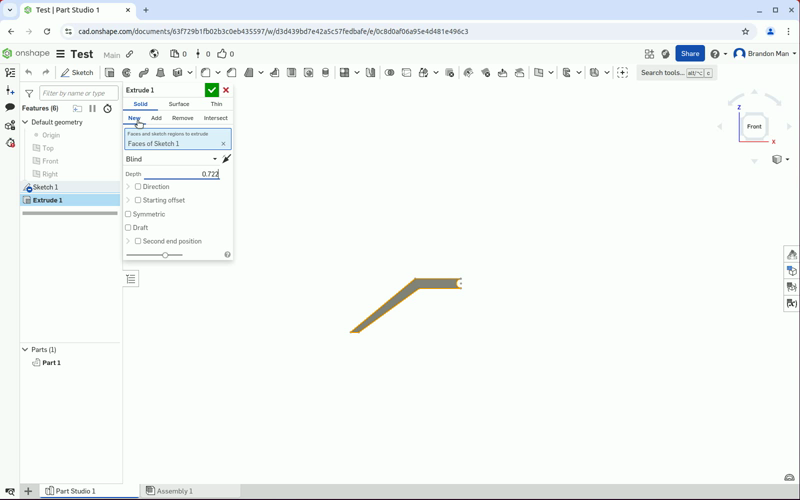
key(enter)
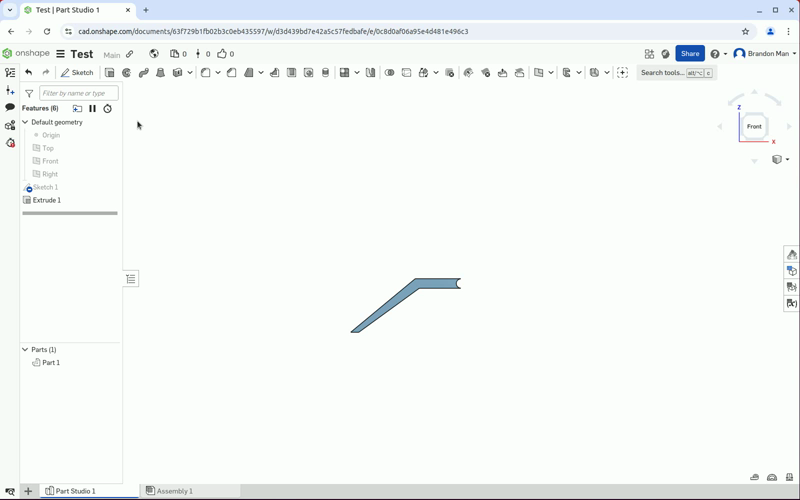
key(shift+h)
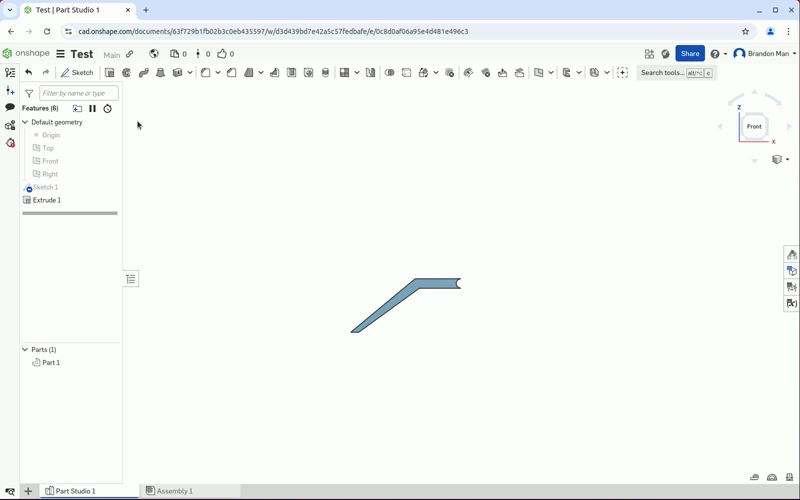
key(shift+h)
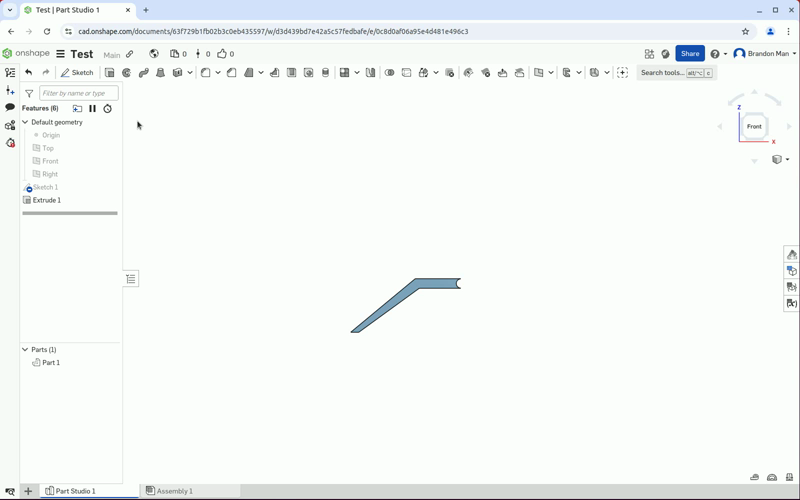
mouse_move(73, 189)
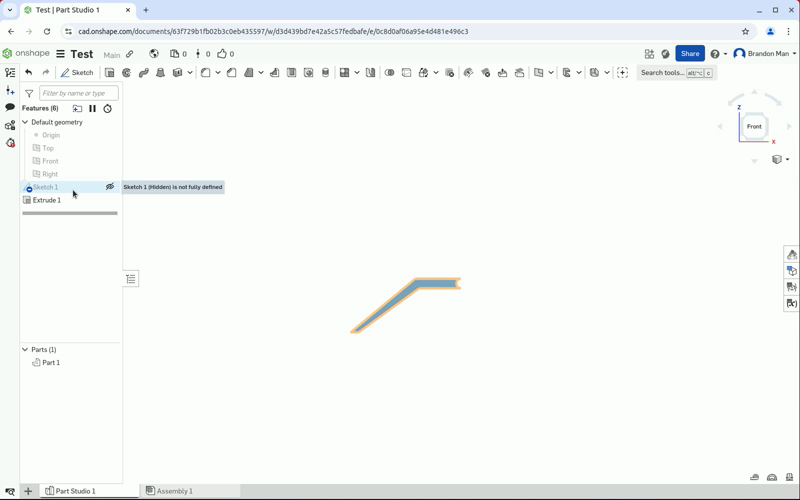
click(73, 189)
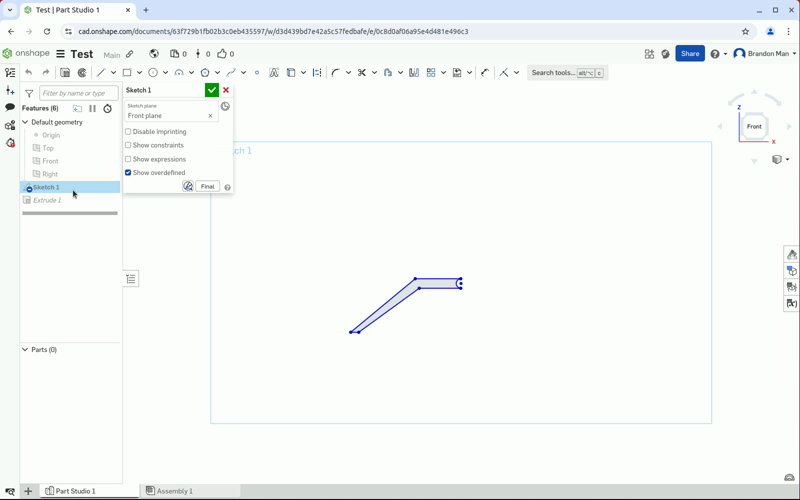
mouse_move(229, 92)
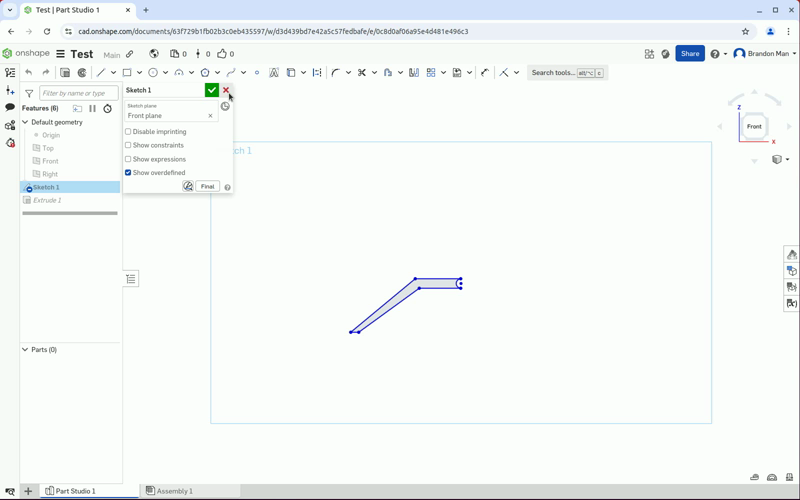
click(229, 92)
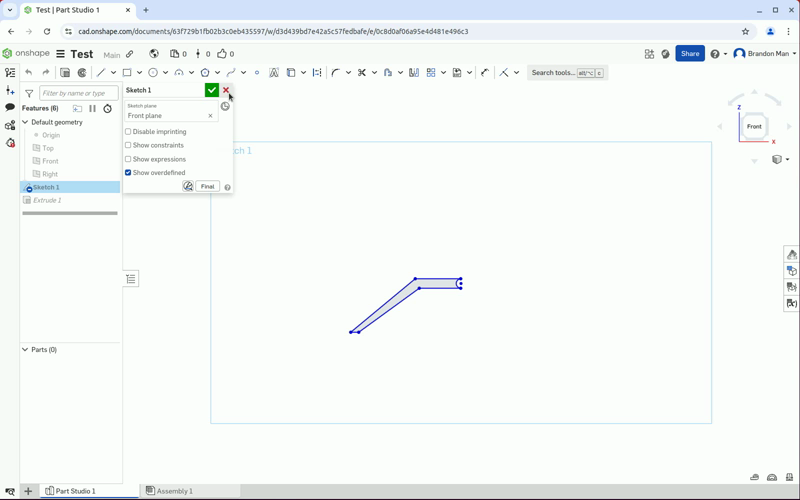
key(shift+s)
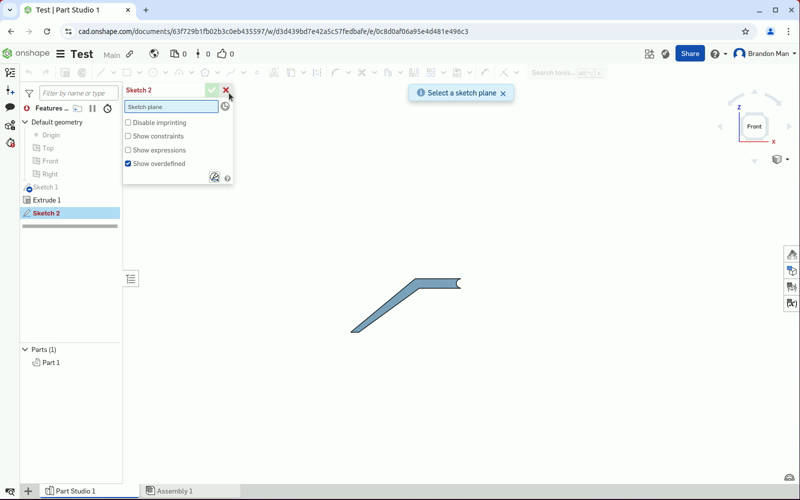
mouse_move(73, 163)
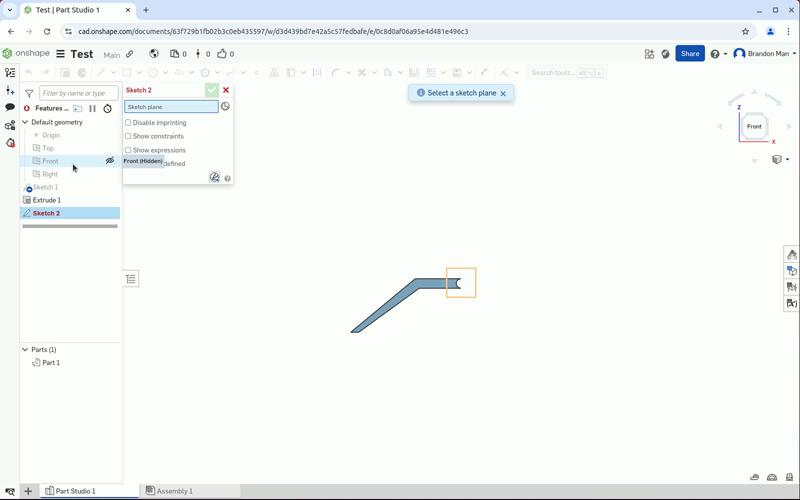
click(73, 163)
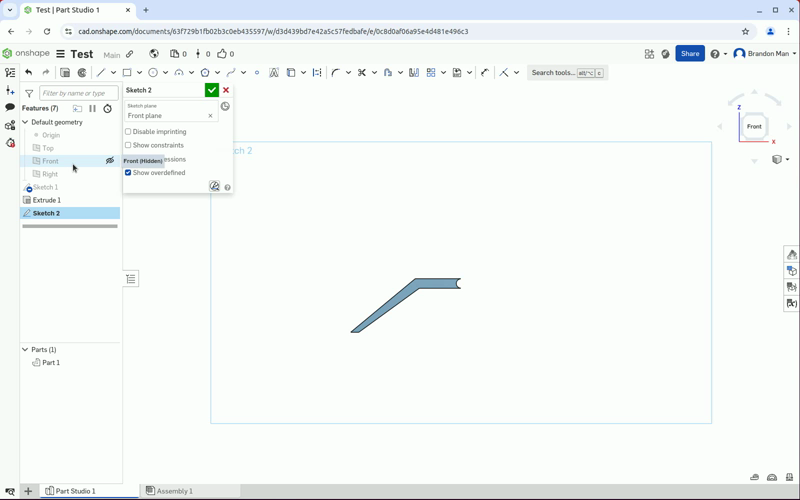
mouse_move(73, 352)
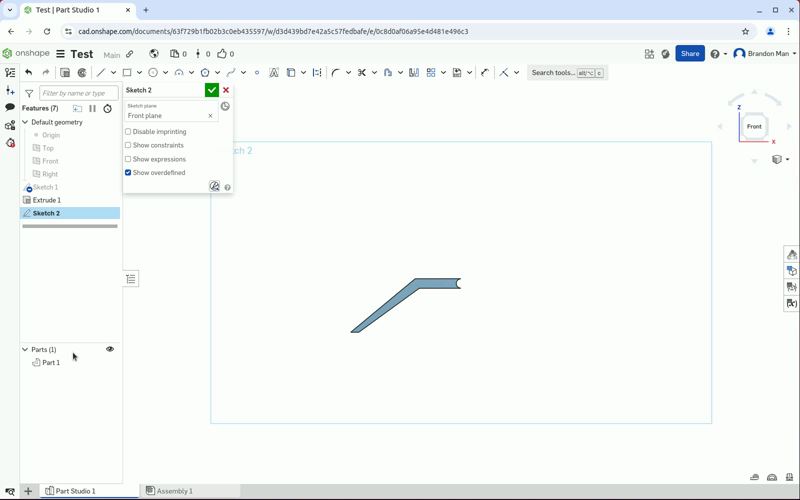
key(y)
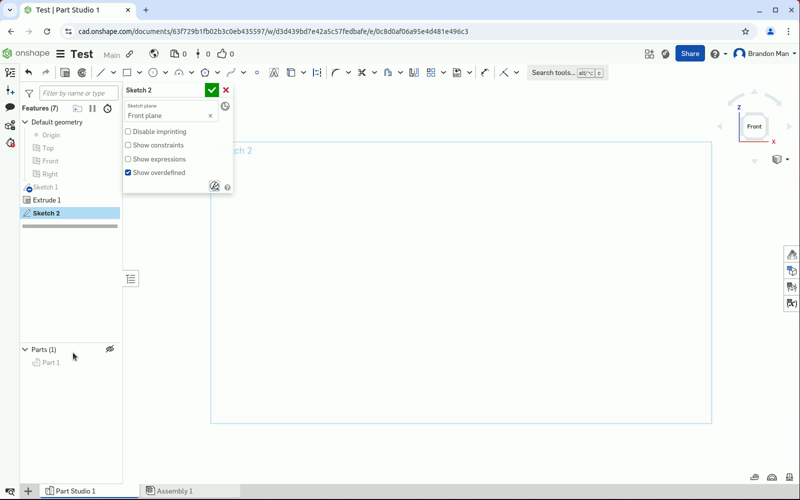
key(c)
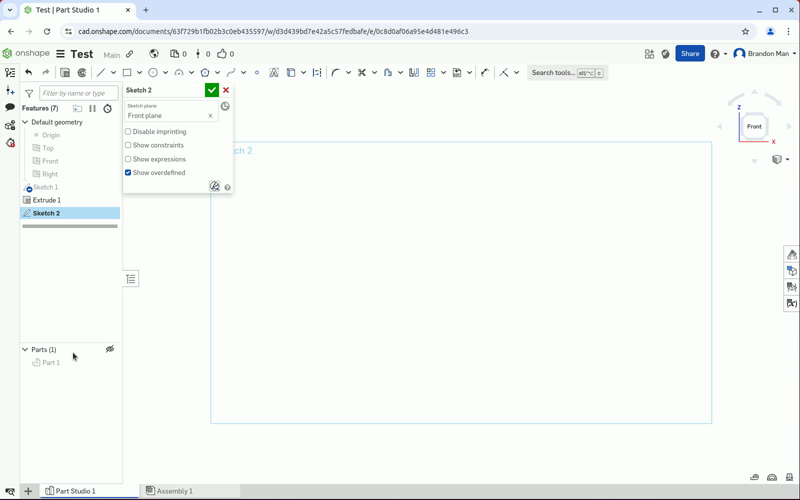
key_down(shift)
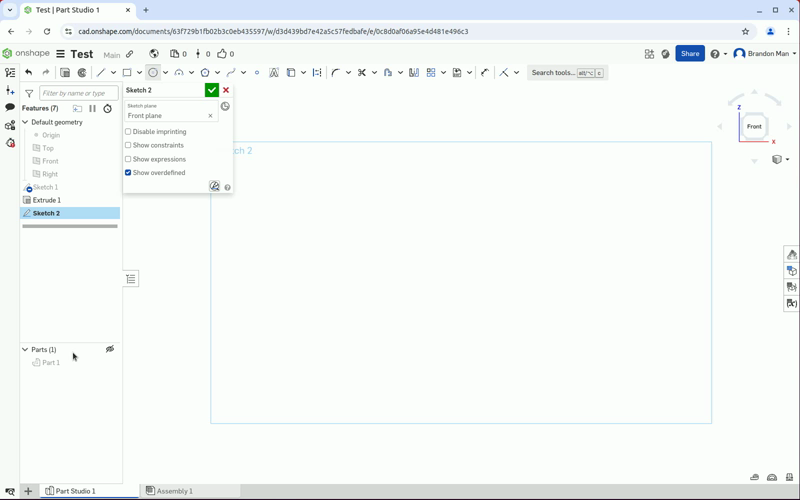
mouse_move(461, 282)
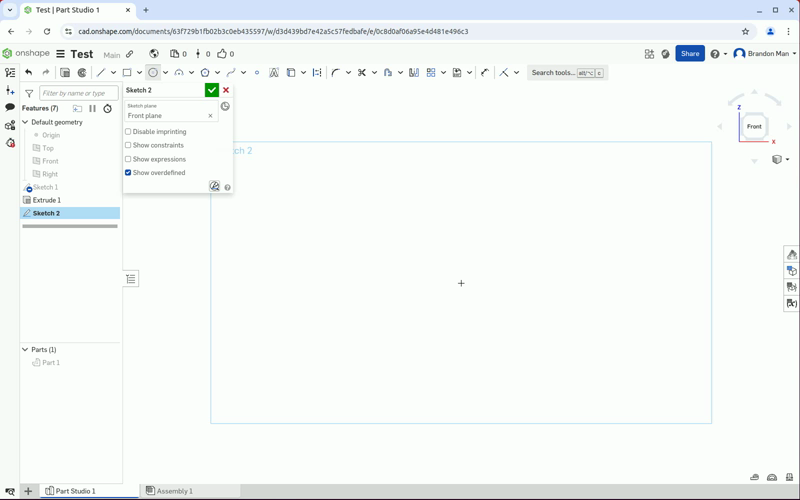
click(461, 282)
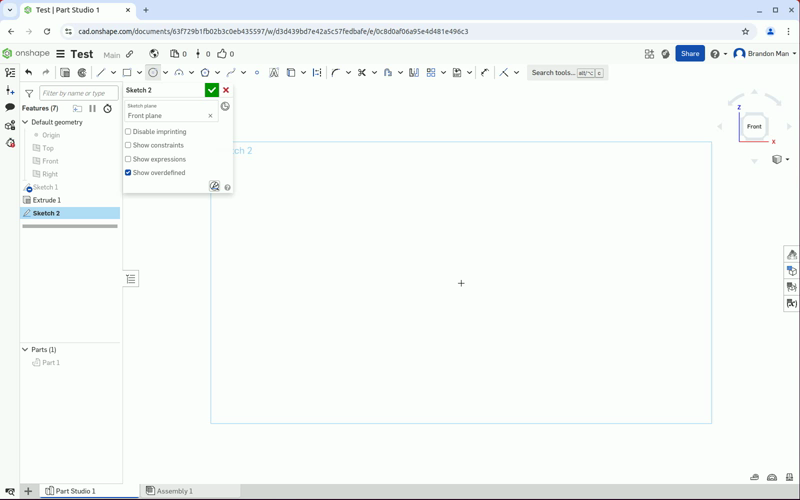
key_up(shift)
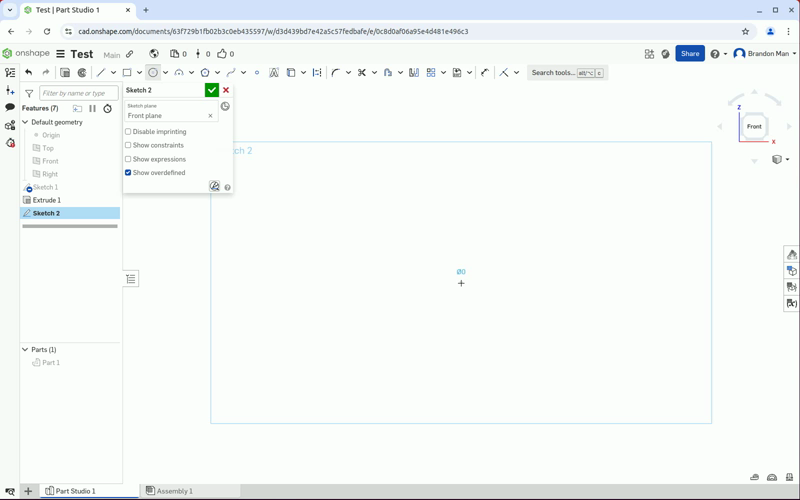
mouse_move(466, 282)
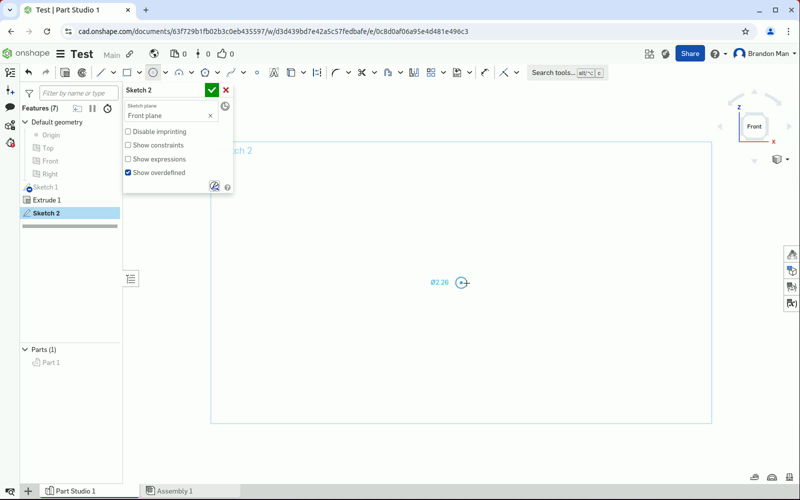
click(466, 282)
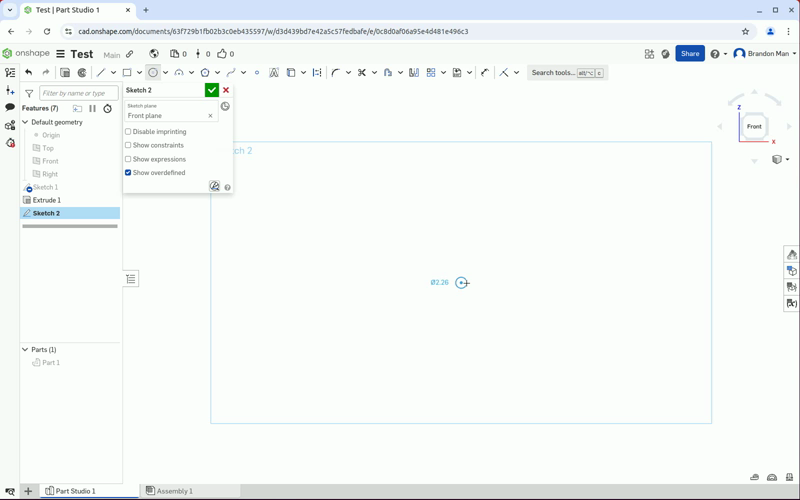
key(esc)
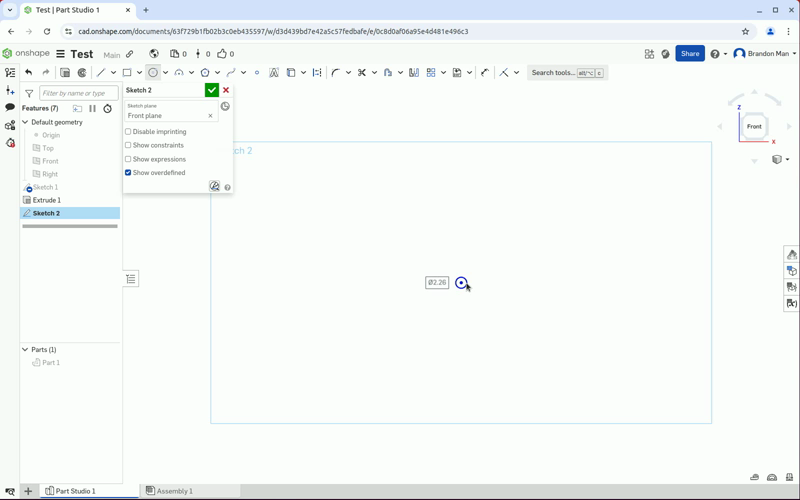
key(c)
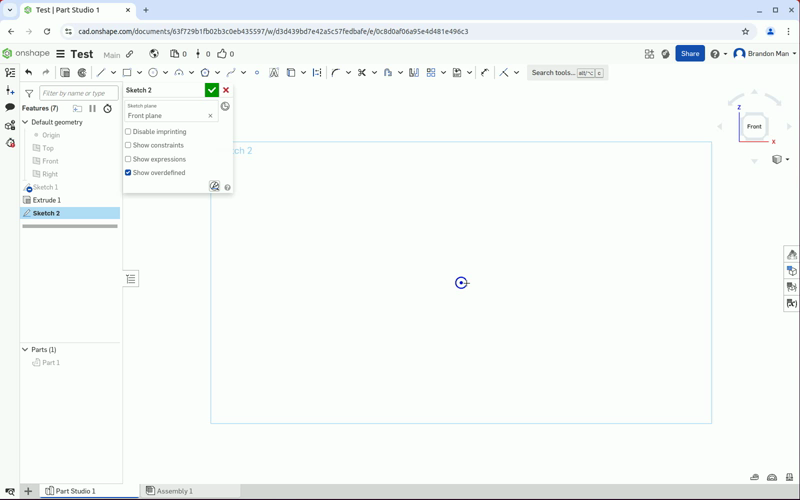
key_down(shift)
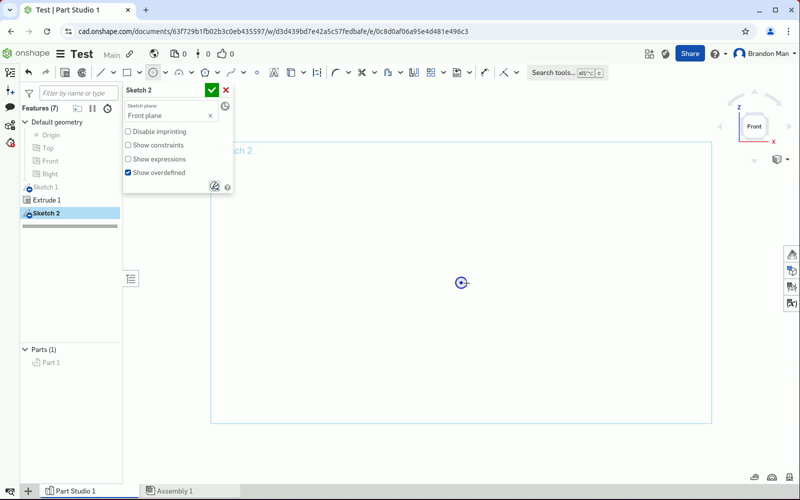
mouse_move(461, 282)
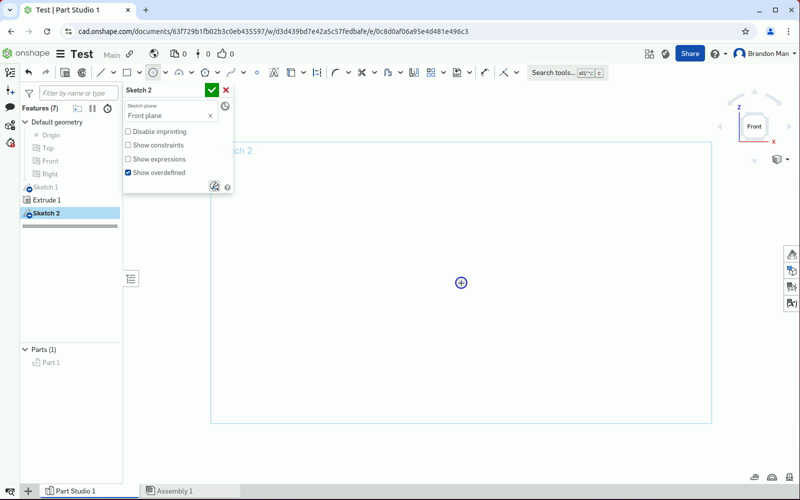
click(461, 282)
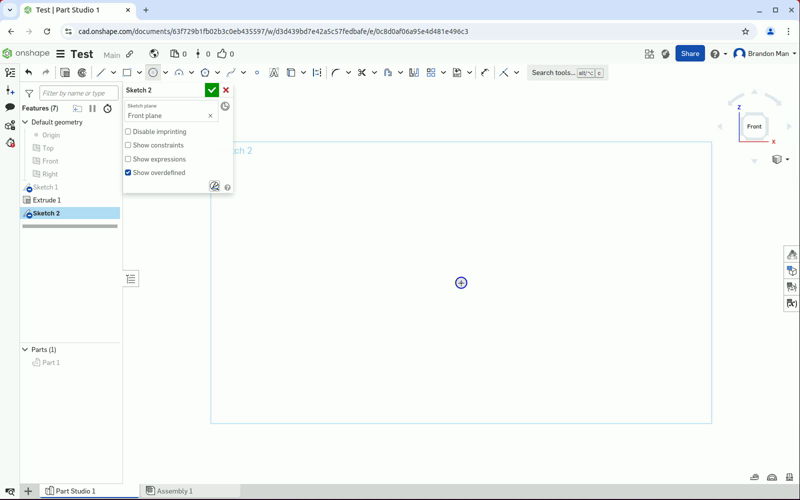
key_up(shift)
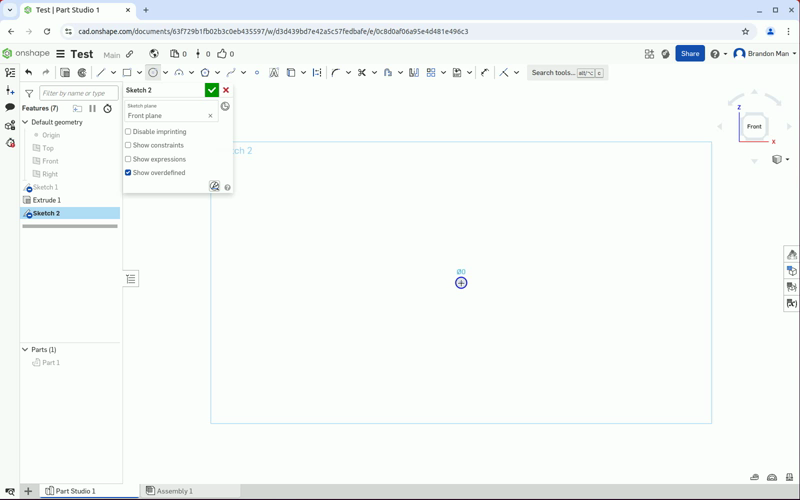
mouse_move(463, 282)
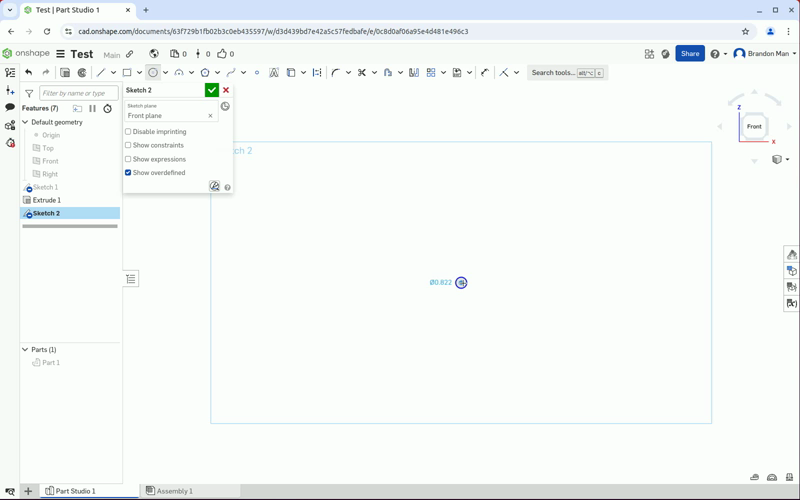
scroll(6)
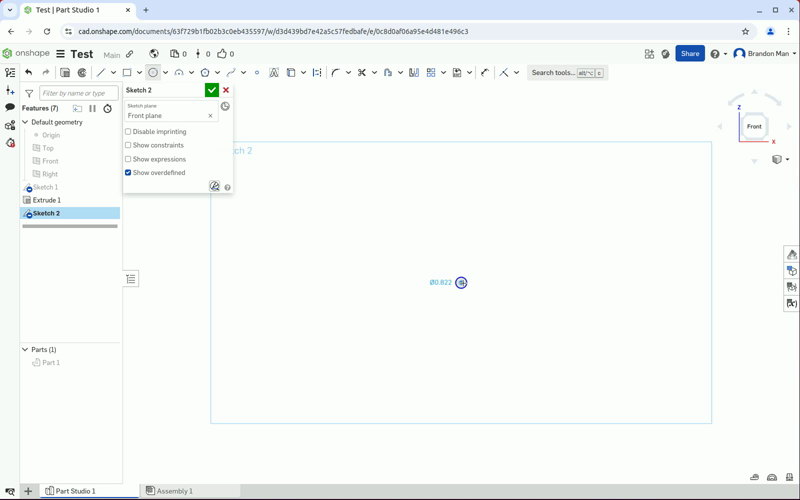
scroll(6)
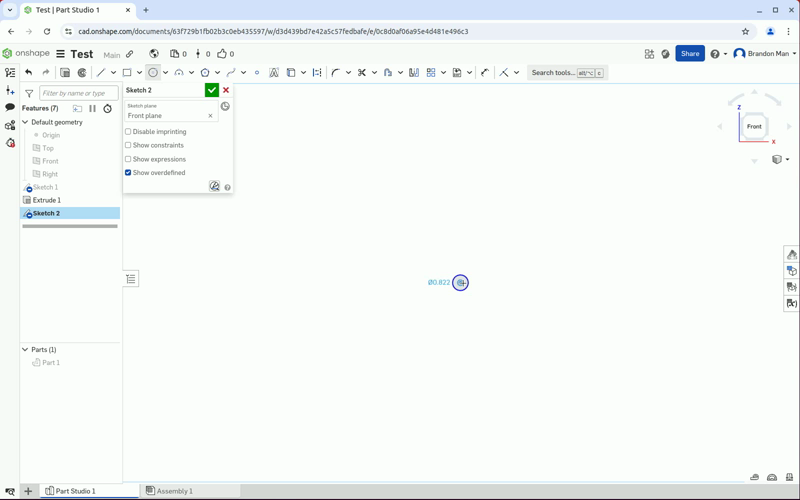
scroll(6)
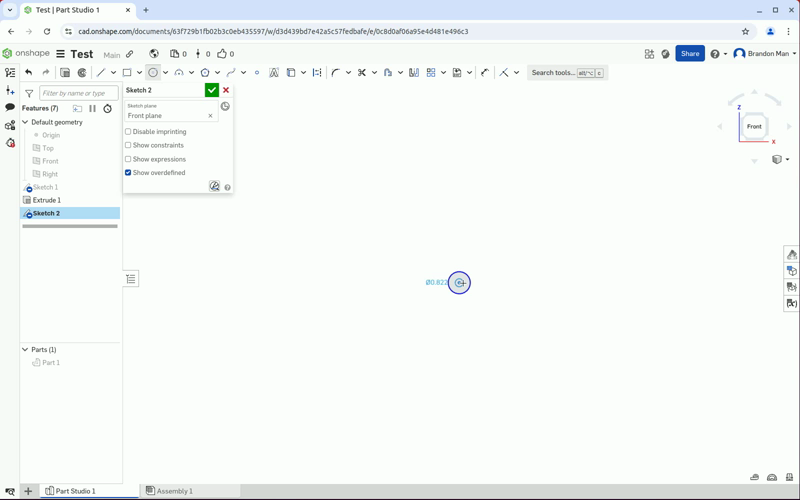
scroll(6)
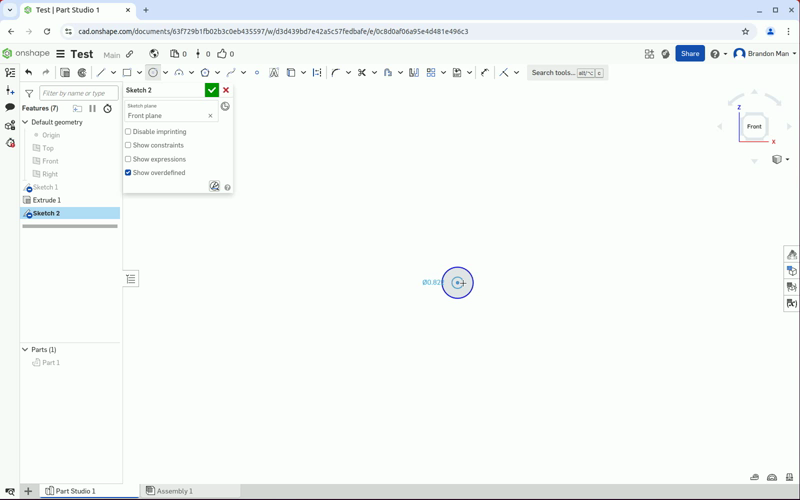
scroll(6)
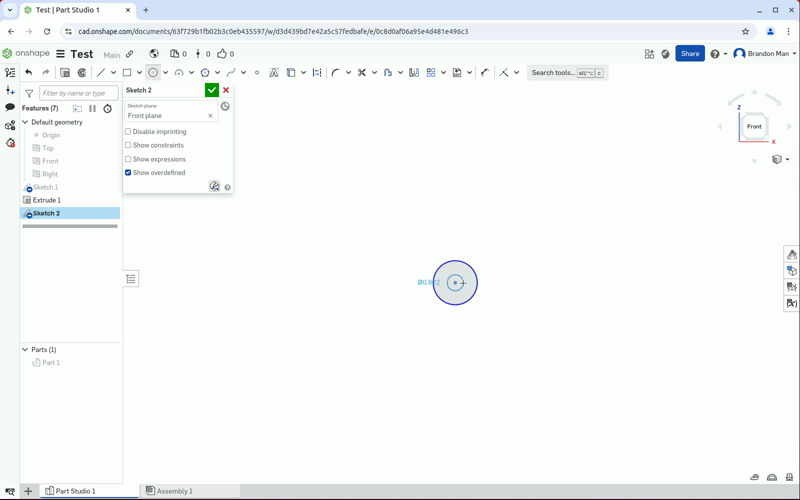
scroll(6)
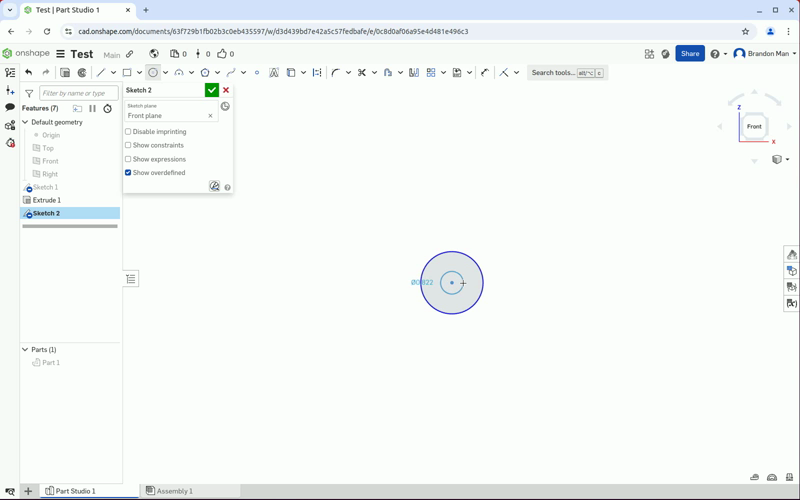
scroll(6)
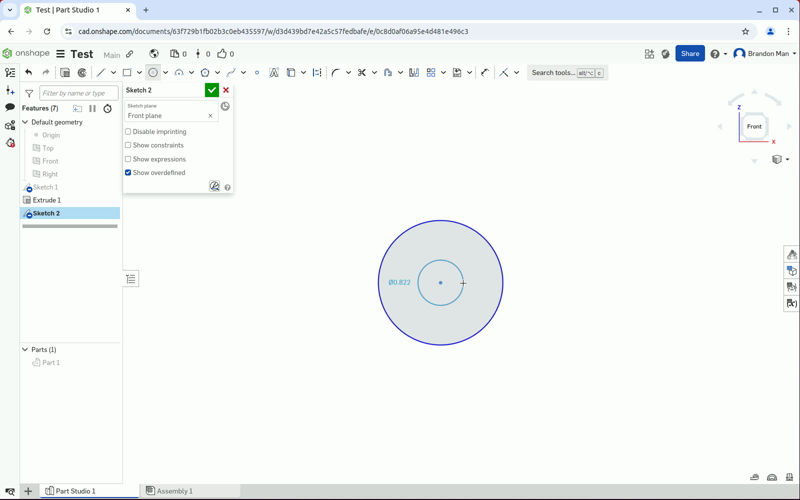
click(463, 282)
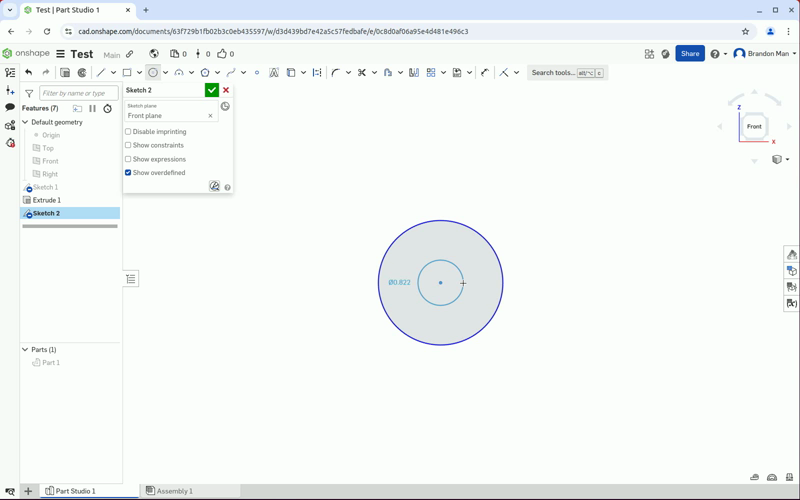
scroll(-6)
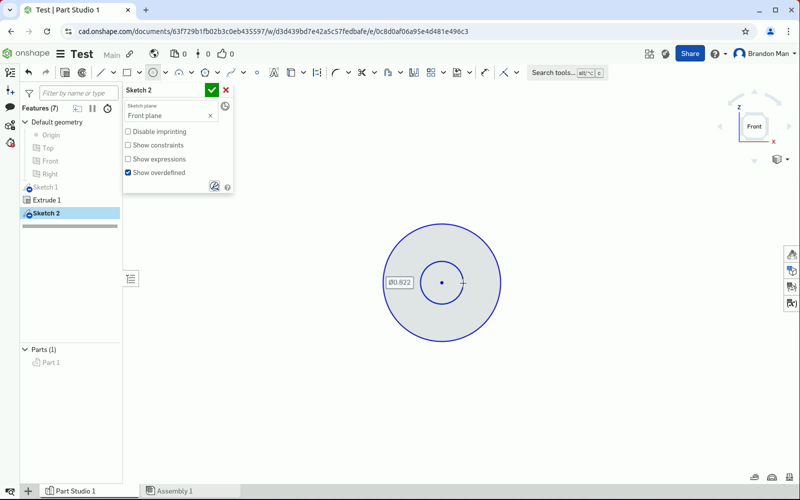
scroll(-6)
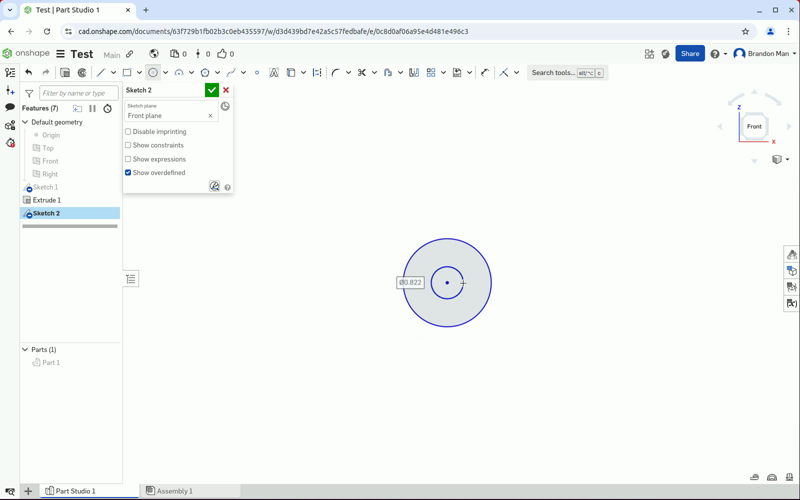
scroll(-6)
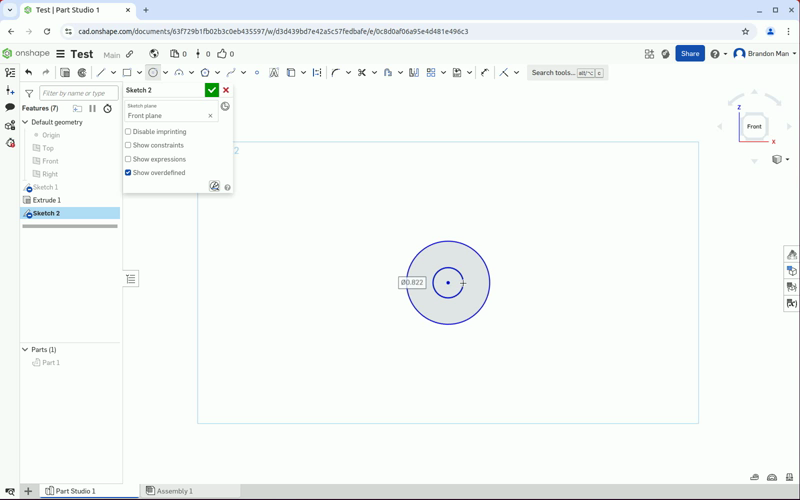
scroll(-6)
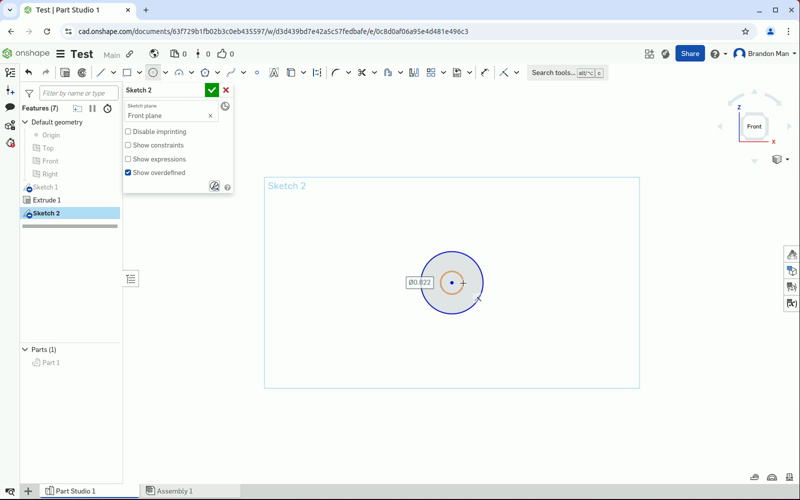
scroll(-6)
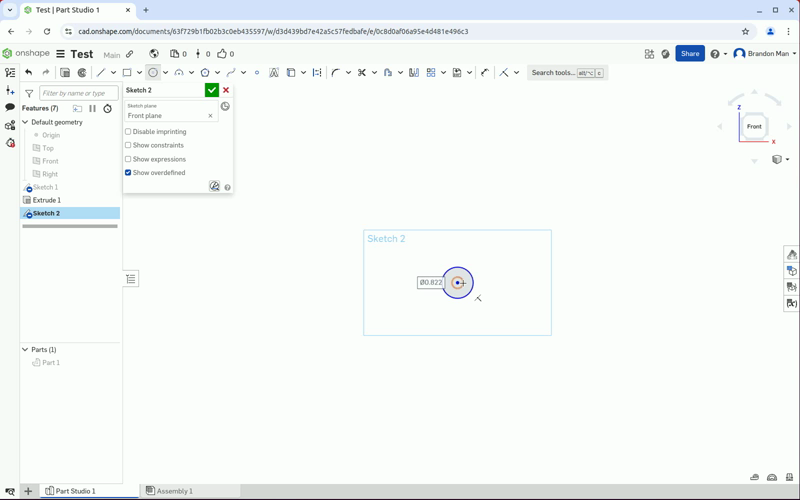
scroll(-6)
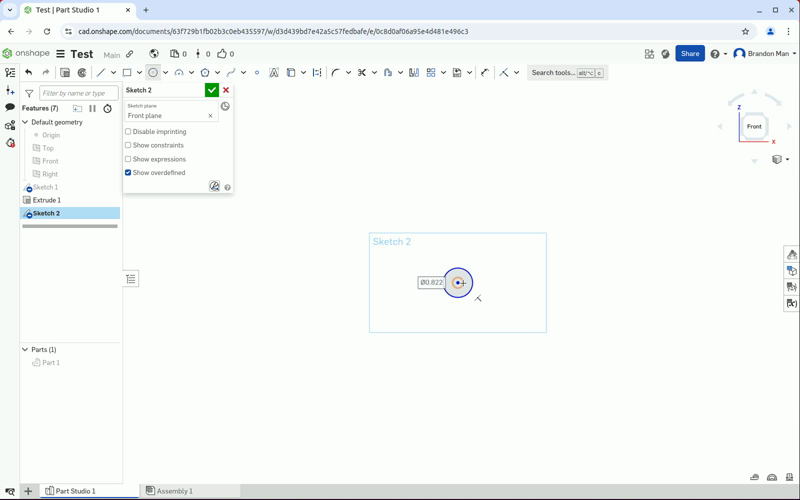
scroll(-6)
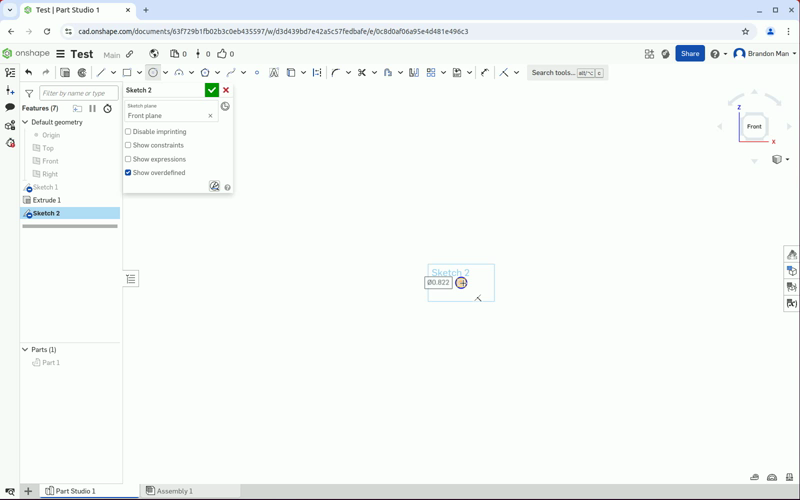
key(esc)
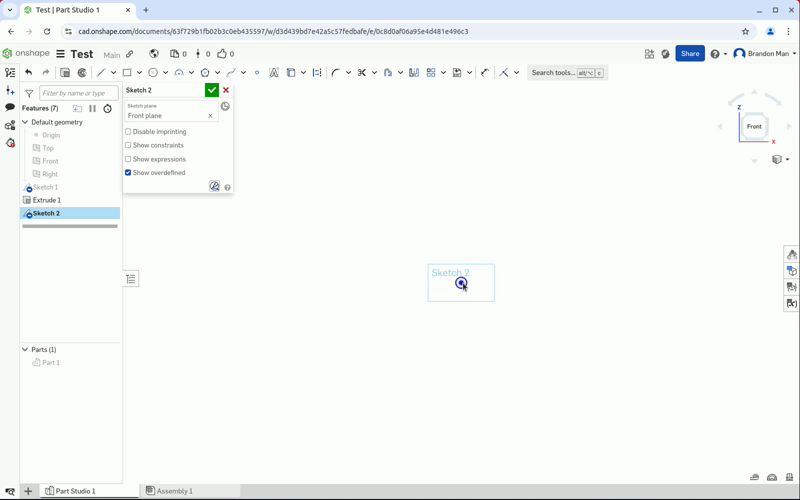
mouse_move(457, 283)
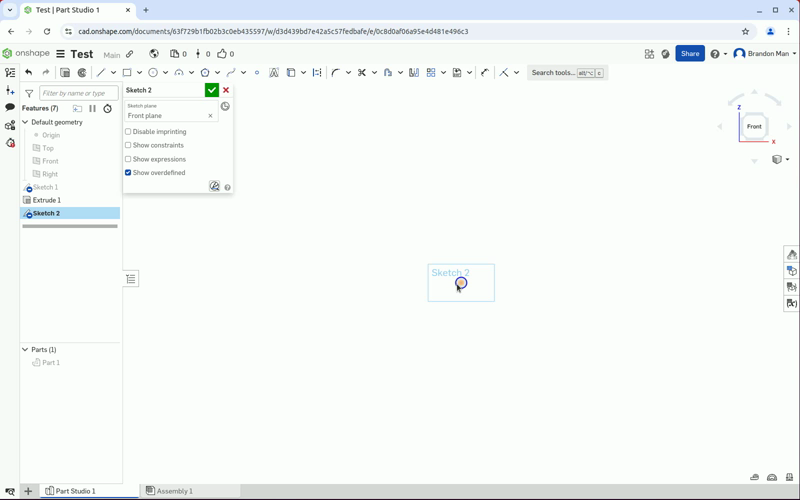
scroll(6)
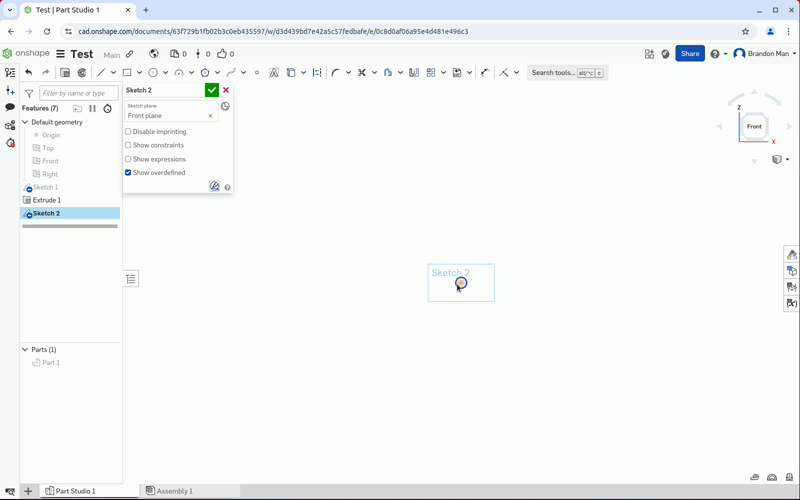
scroll(6)
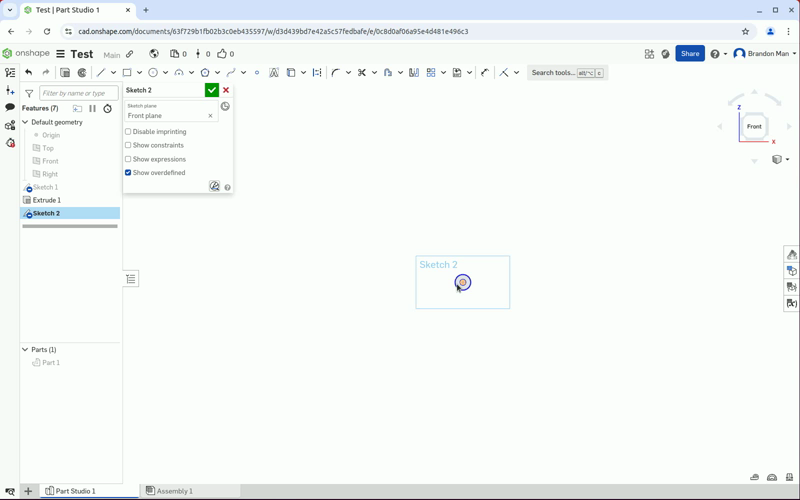
scroll(6)
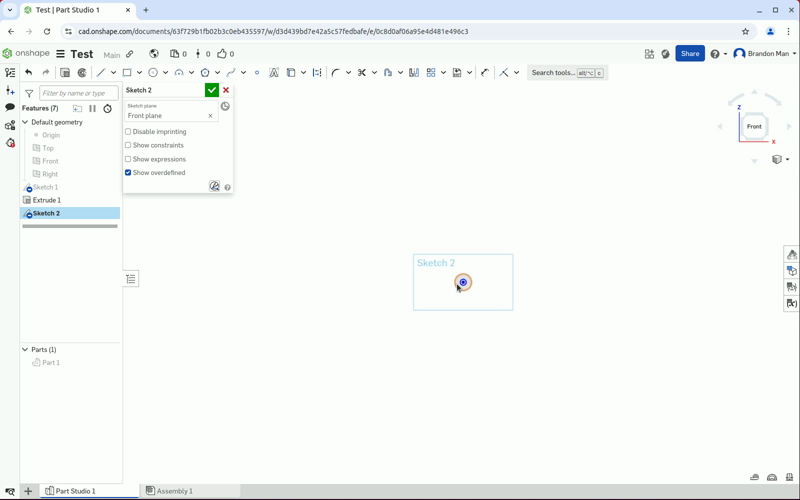
scroll(6)
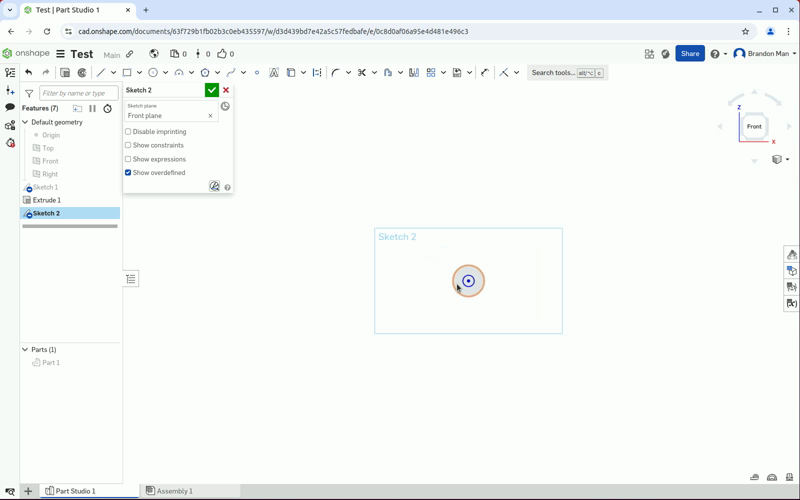
scroll(6)
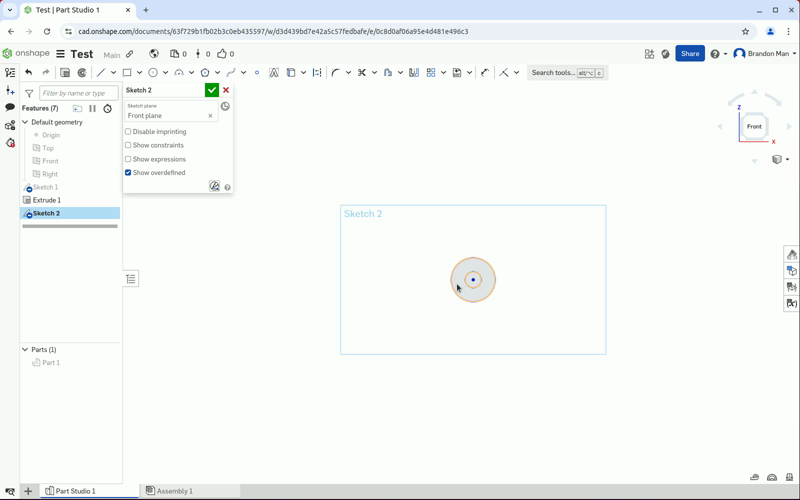
scroll(6)
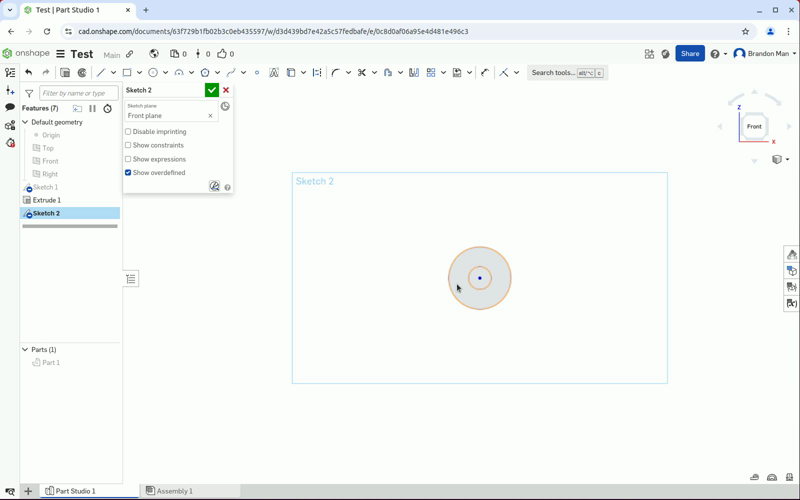
scroll(6)
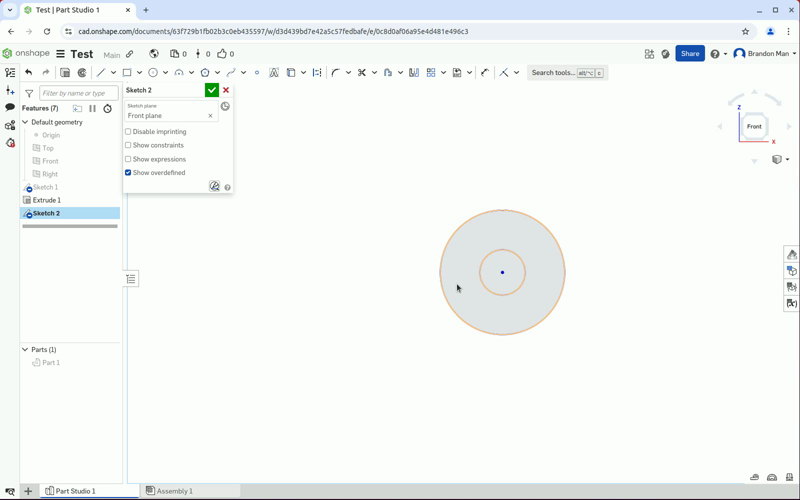
click(457, 283)
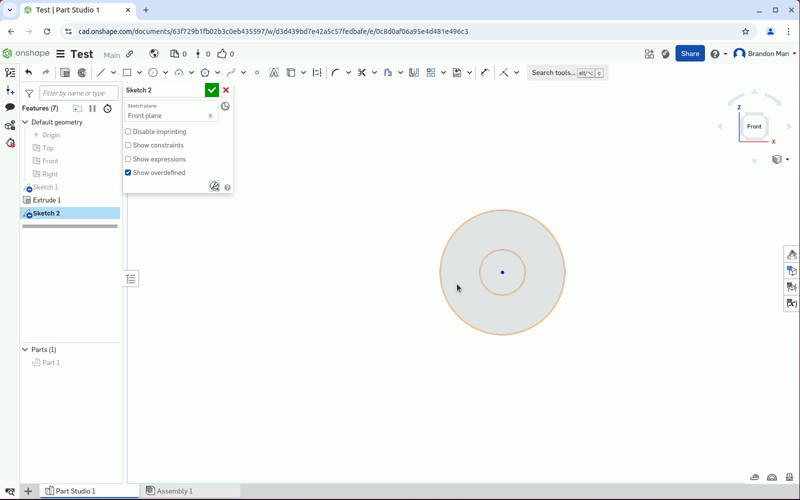
scroll(-6)
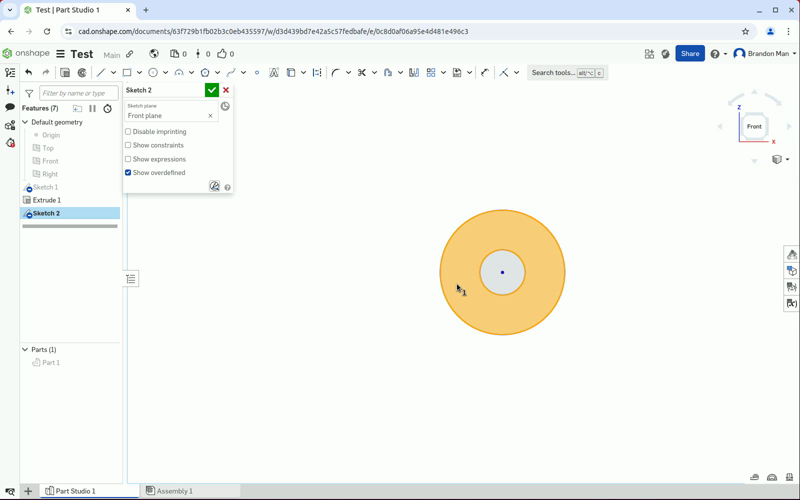
scroll(-6)
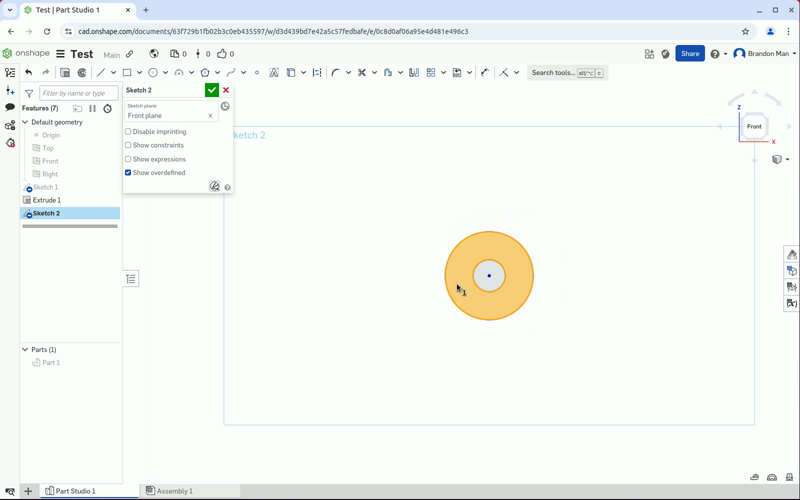
scroll(-6)
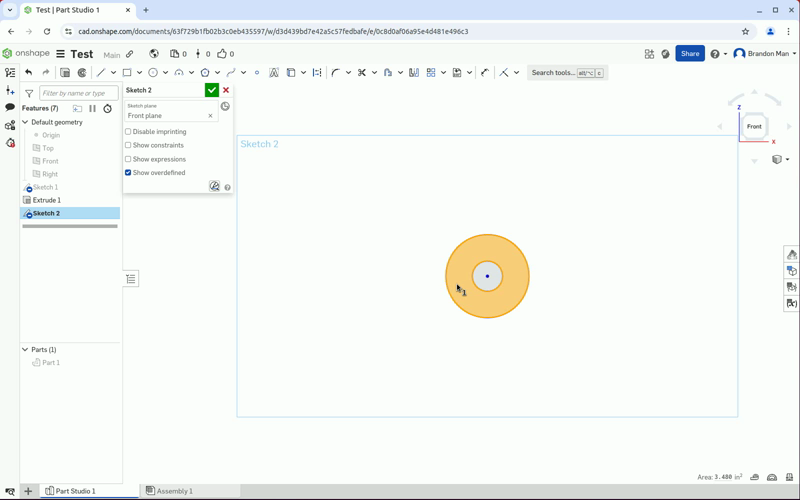
scroll(-6)
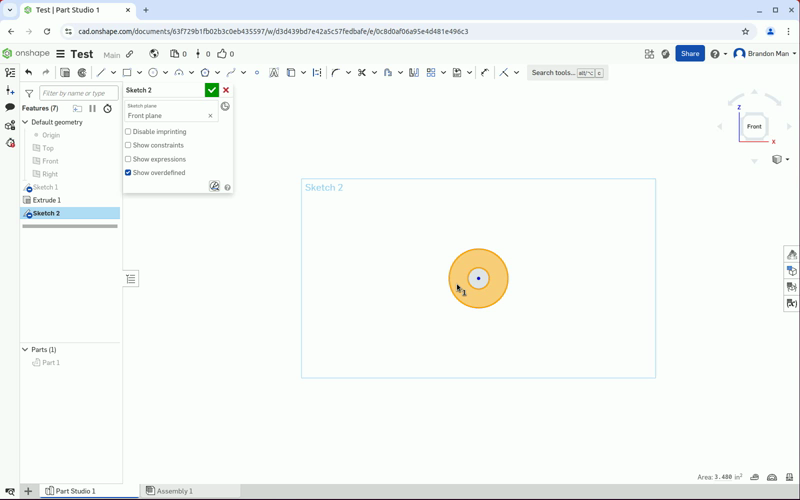
scroll(-6)
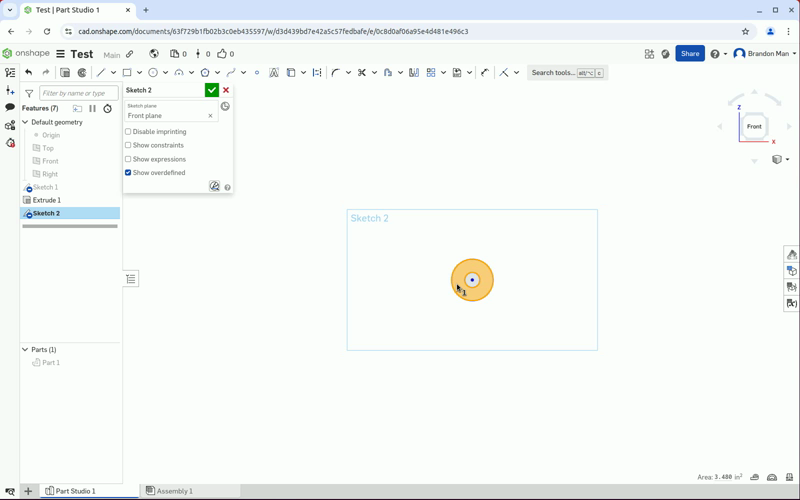
scroll(-6)
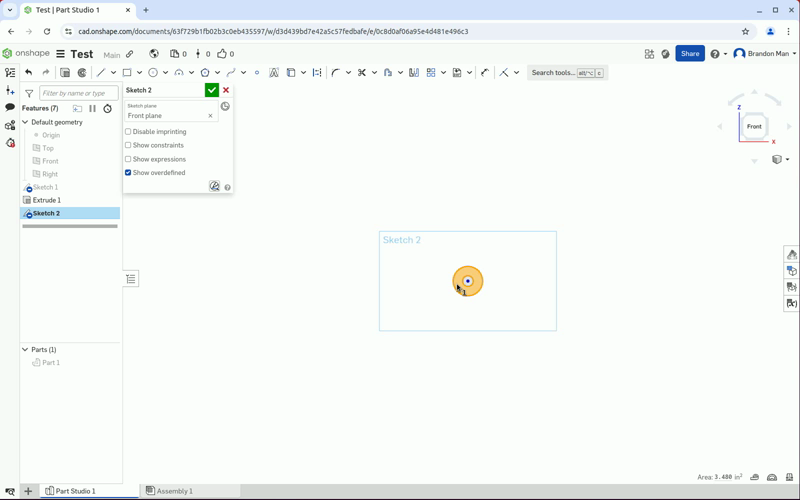
scroll(-6)
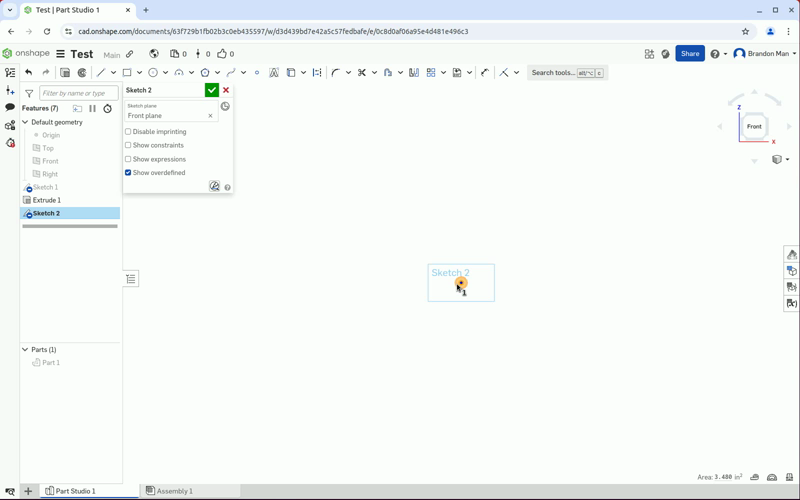
mouse_move(73, 352)
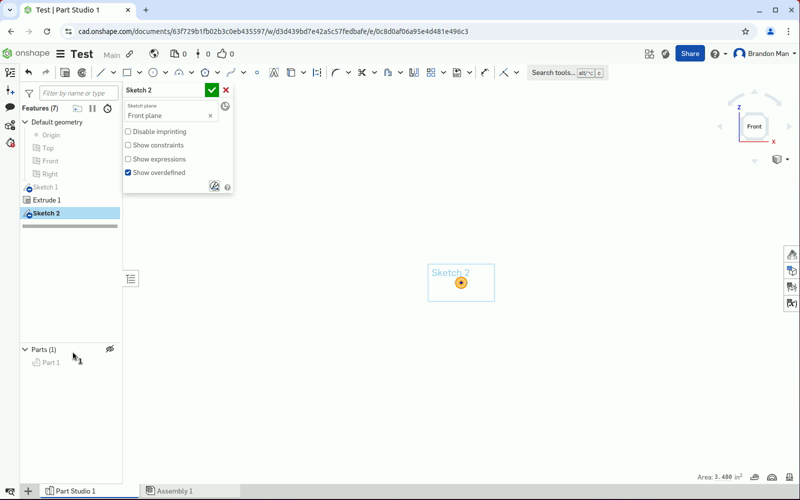
key(shift+y)
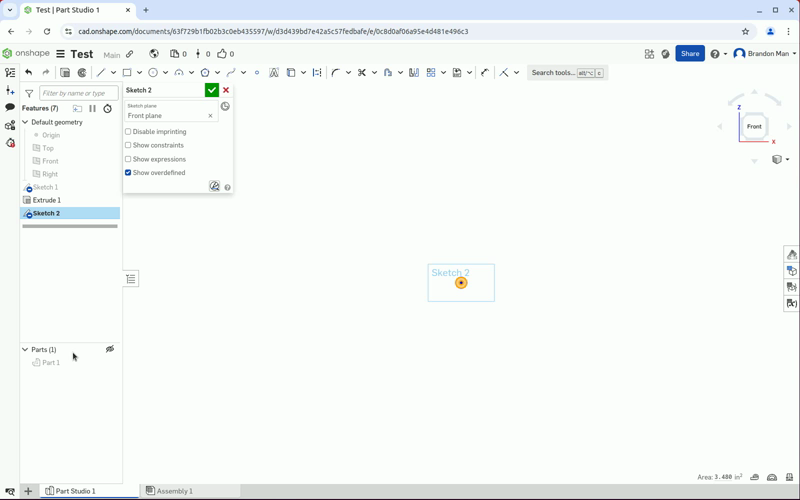
key(shift+e)
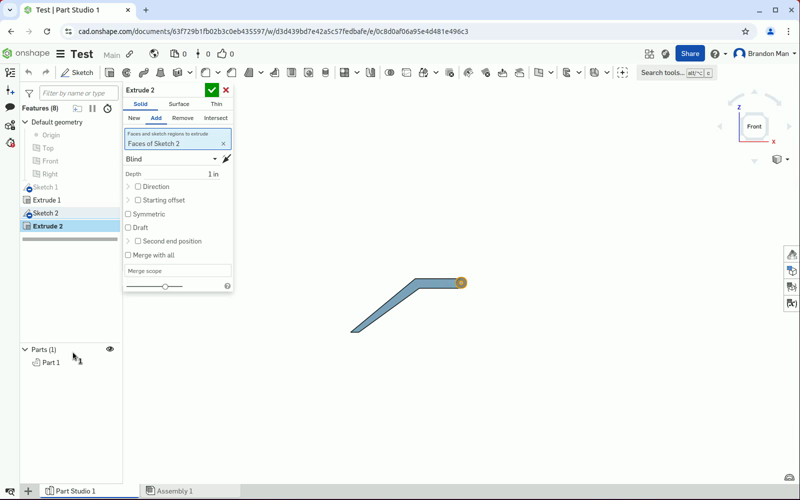
mouse_move(143, 106)
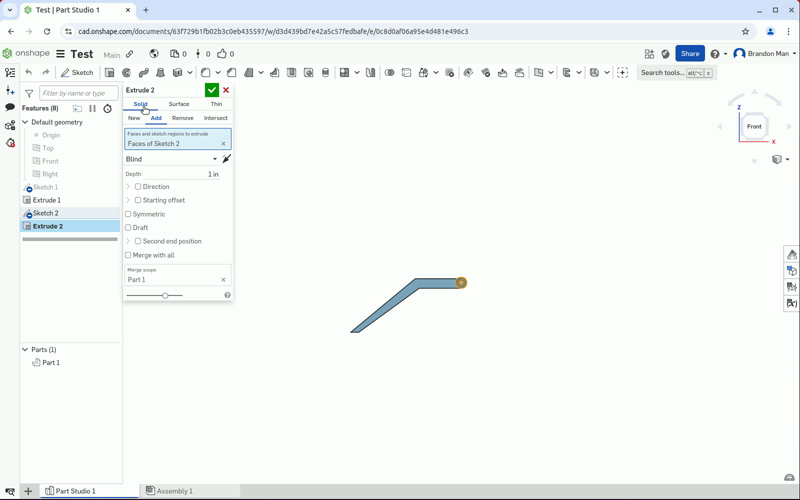
click(143, 106)
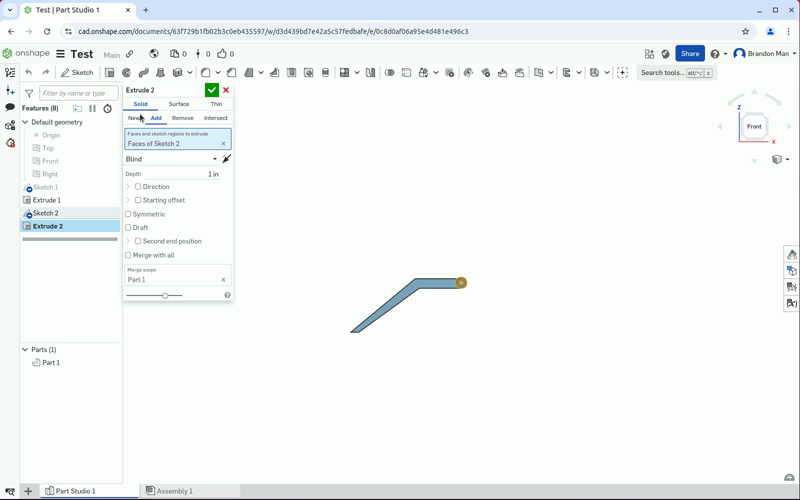
mouse_move(137, 120)
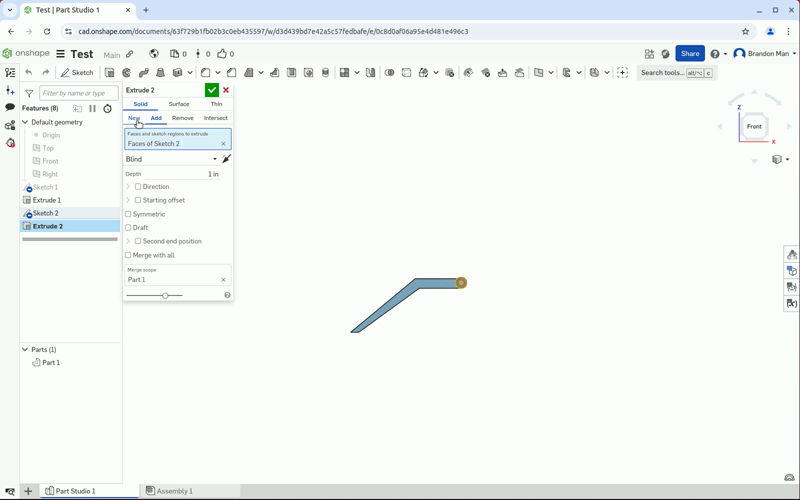
click(137, 120)
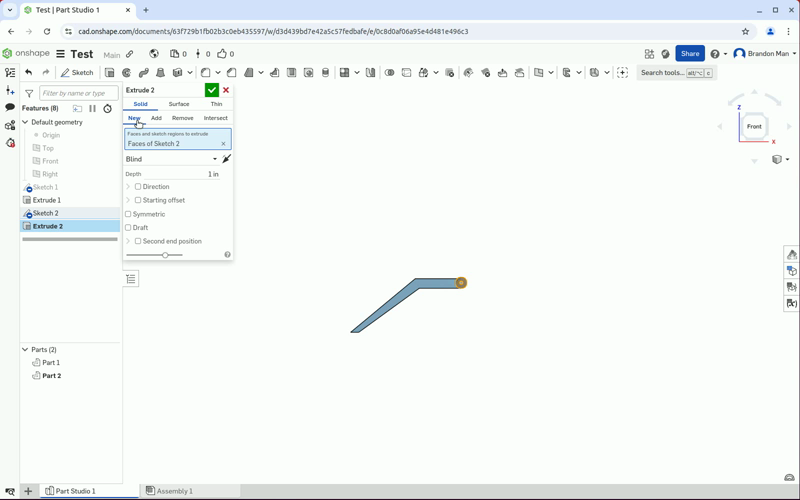
key(tab, 4)
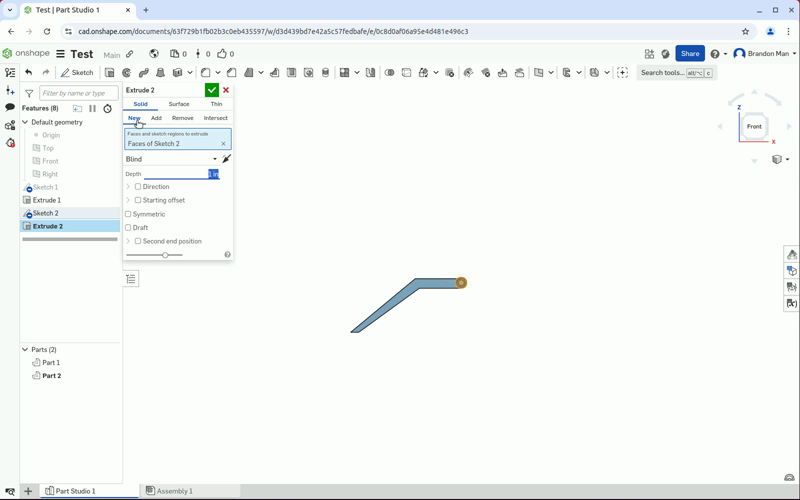
text(0.722)
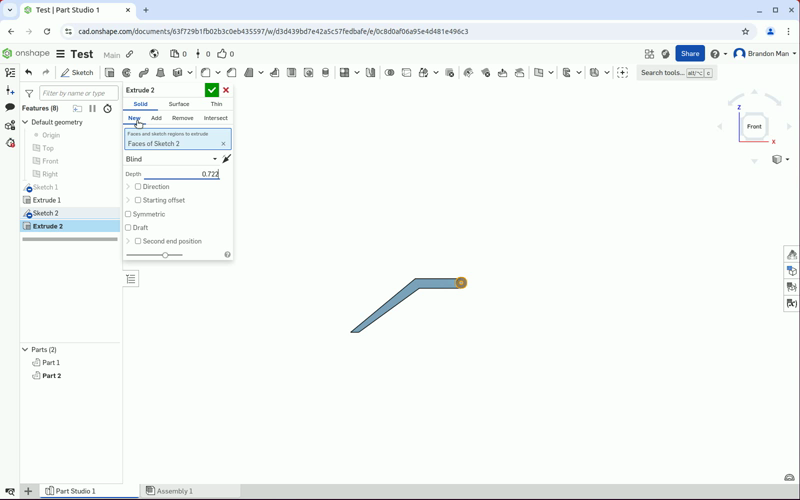
key(enter)
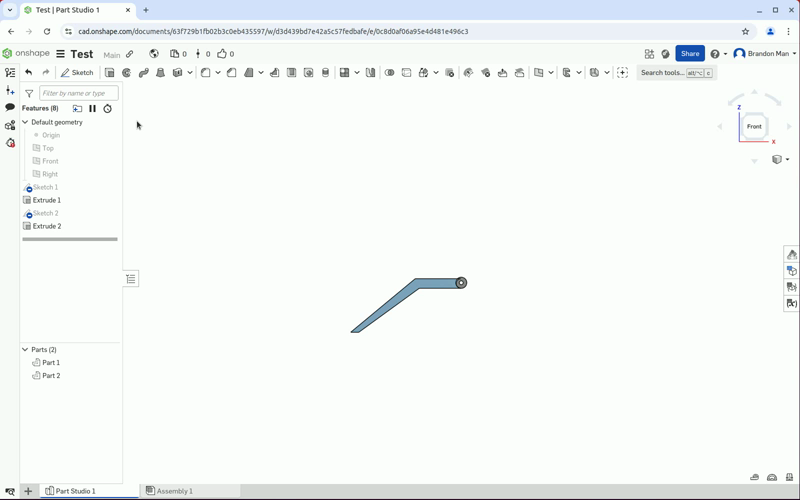
key(shift+h)
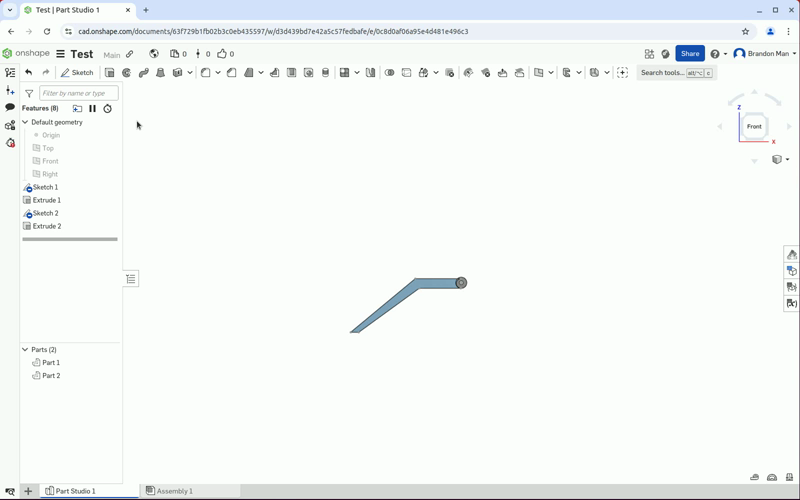
key(shift+h)
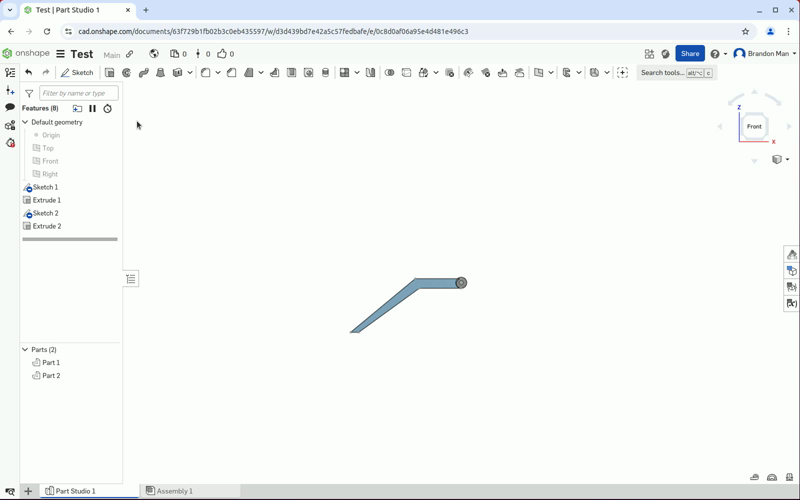
key(shift+7)
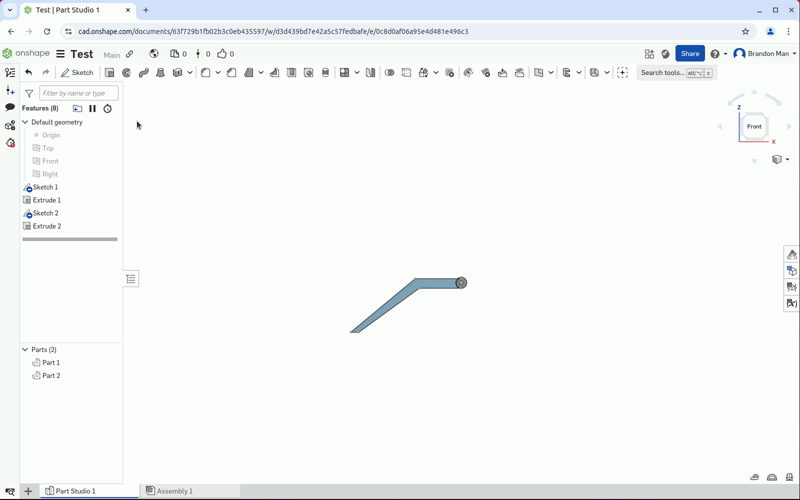
key(left, 2)
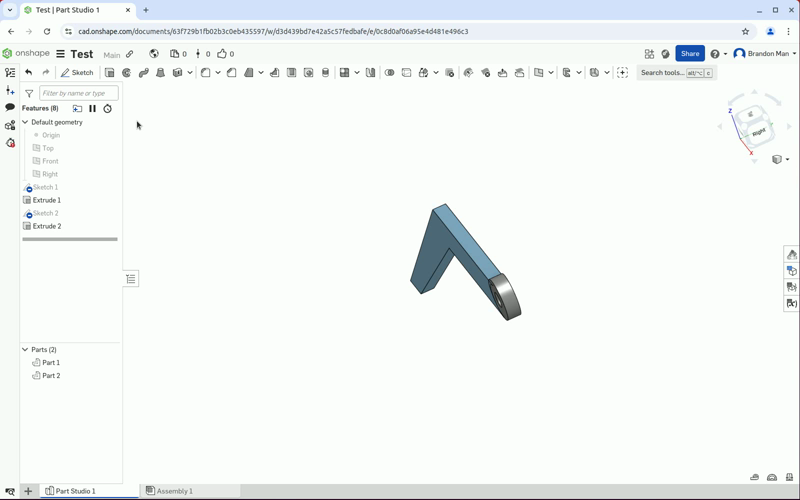
key(down, 2)
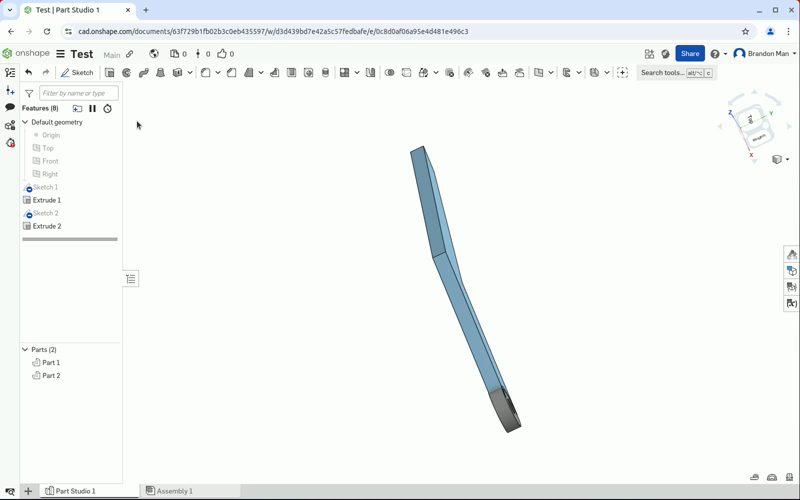
key(up, 2)
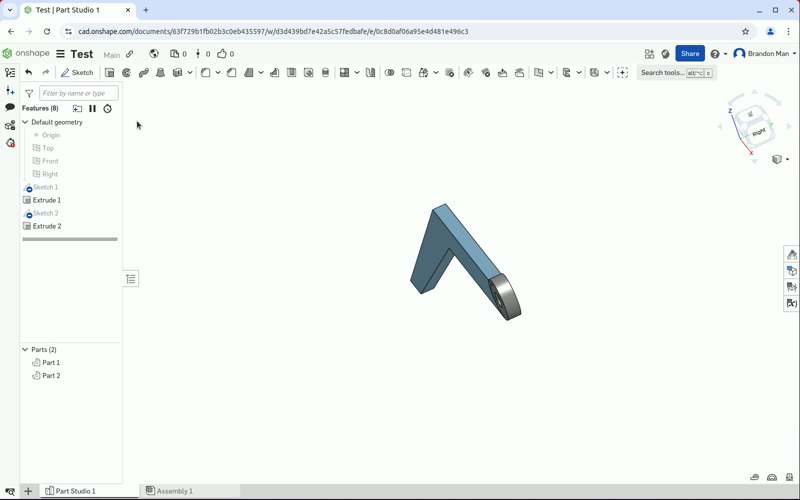
key(right, 2)
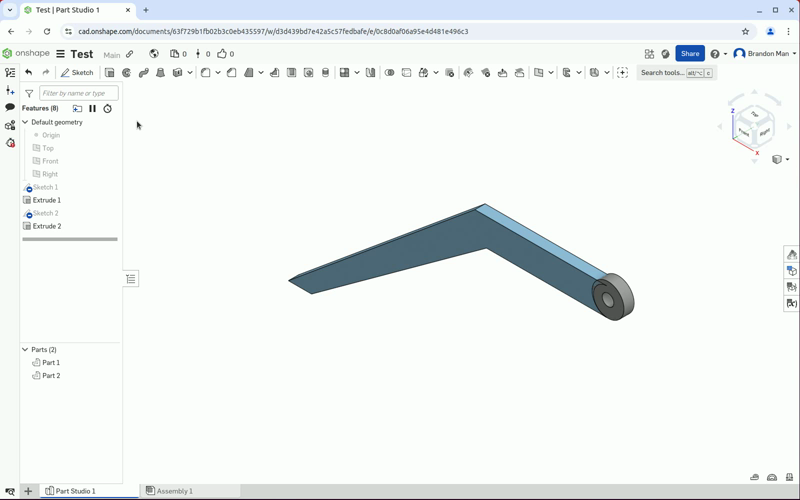
mouse_move(73, 189)
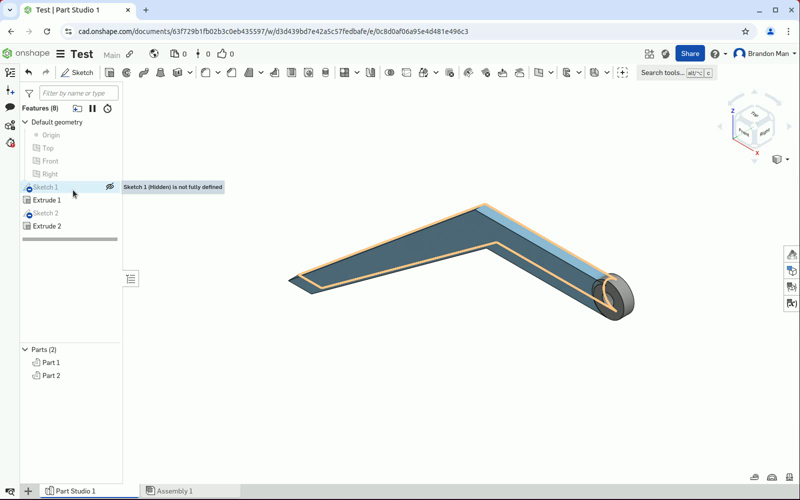
click(73, 189)